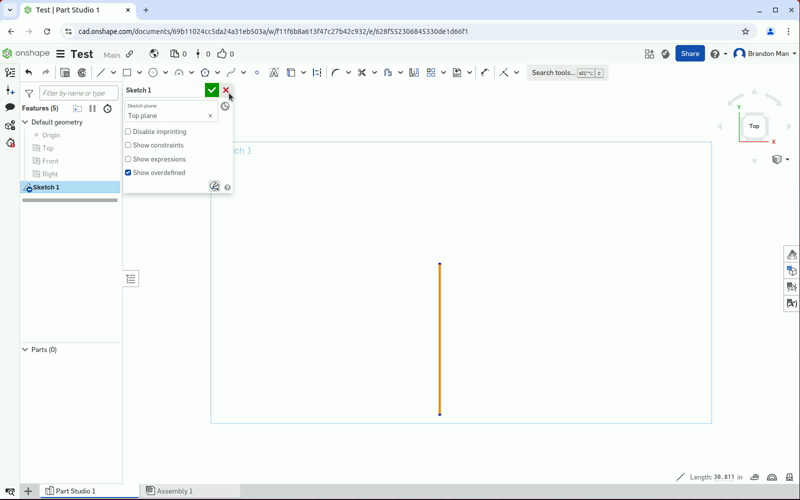
key(shift+h)
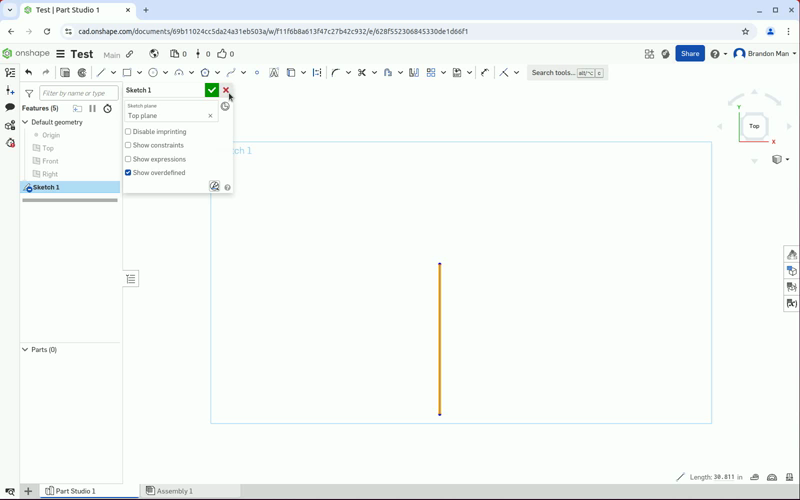
key(shift+s)
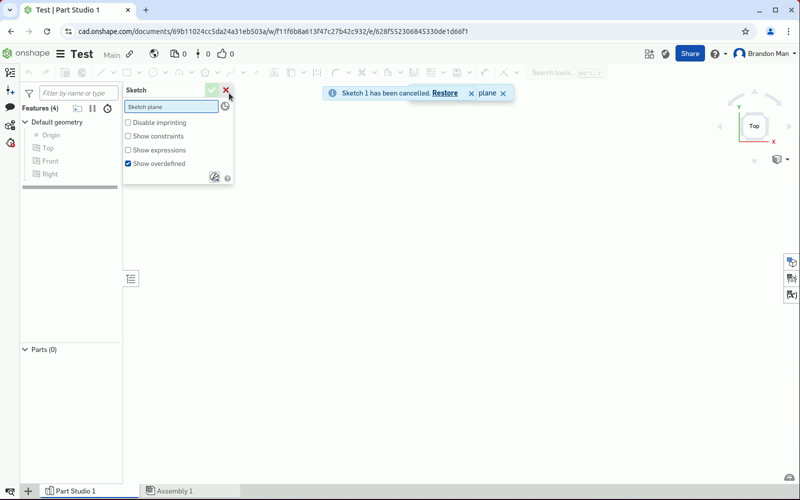
mouse_move(73, 150)
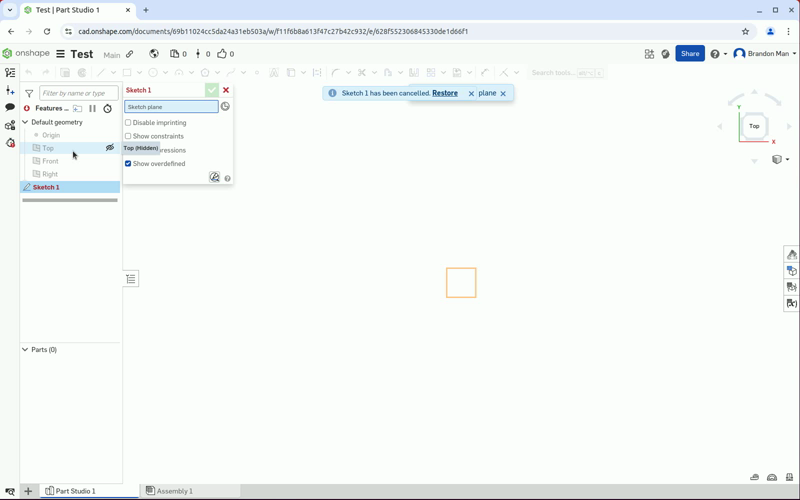
click(73, 150)
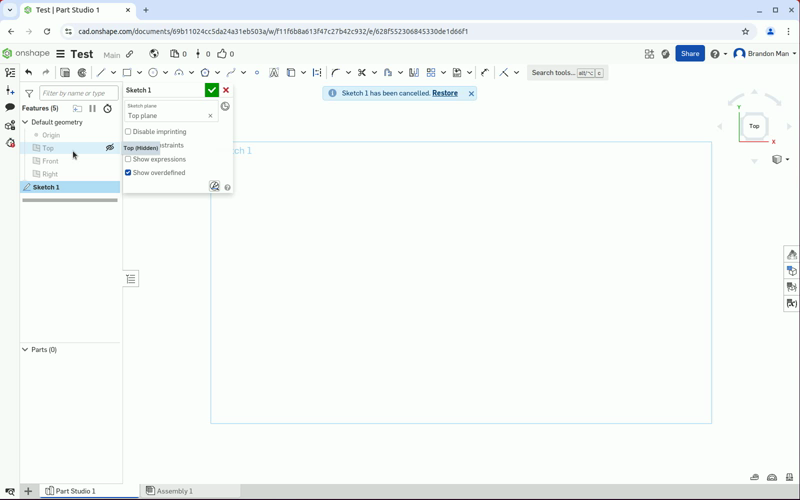
mouse_move(73, 352)
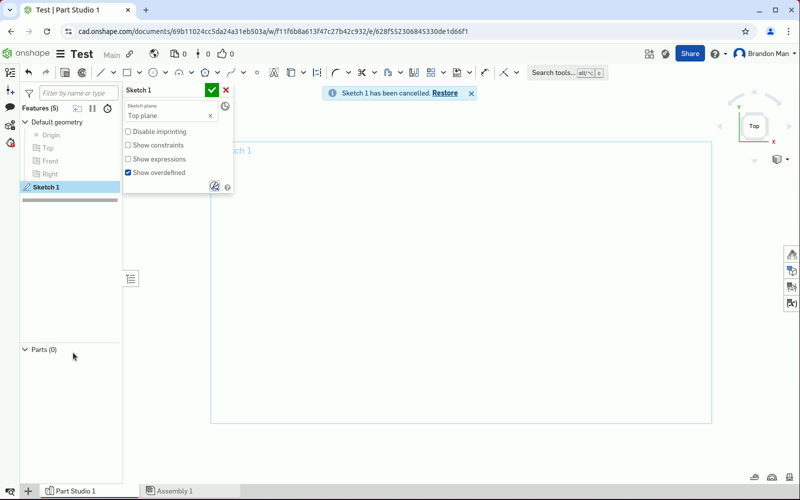
key(y)
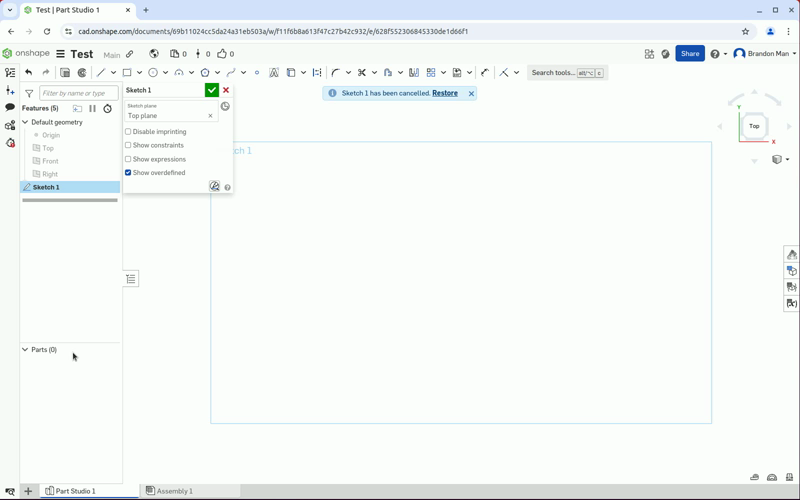
key(l)
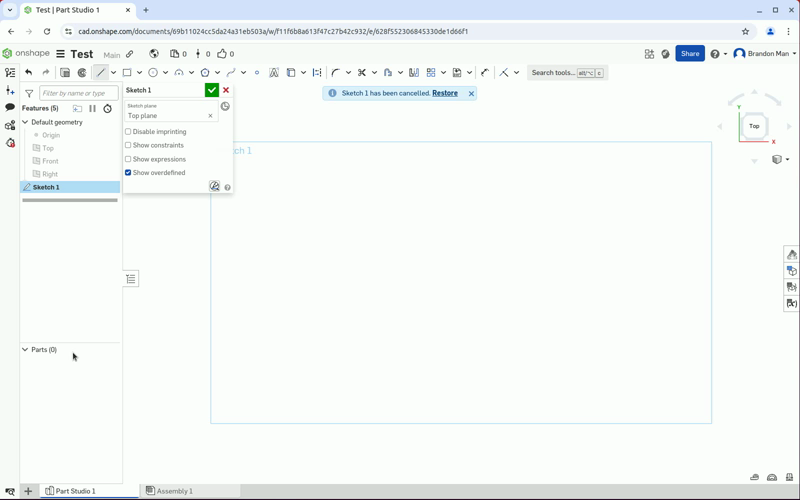
key_down(shift)
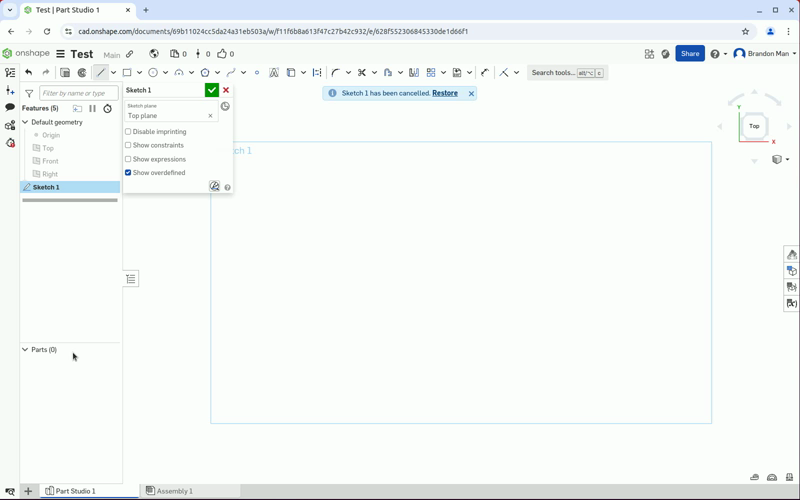
mouse_move(348, 353)
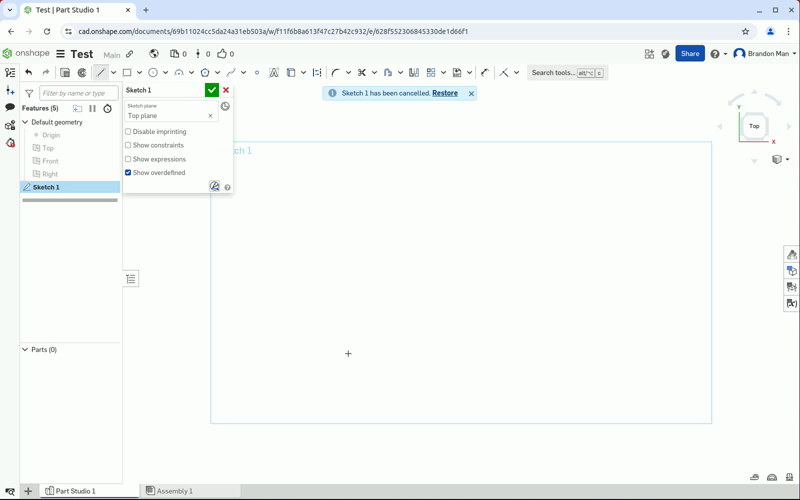
click(348, 353)
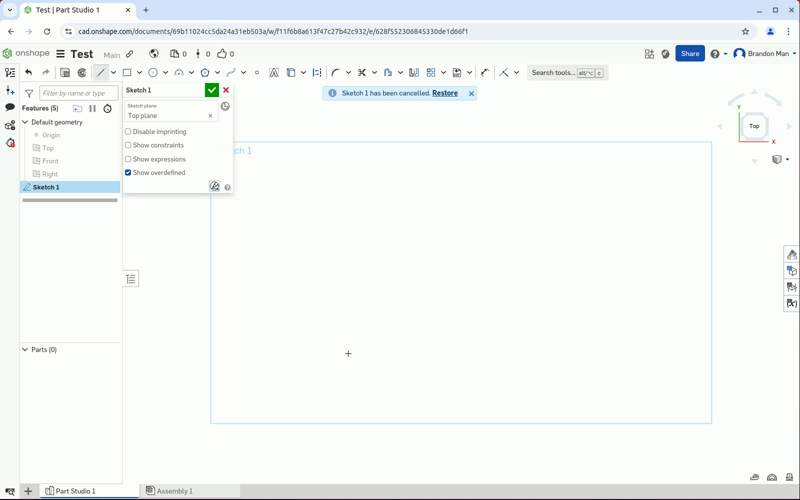
key_up(shift)
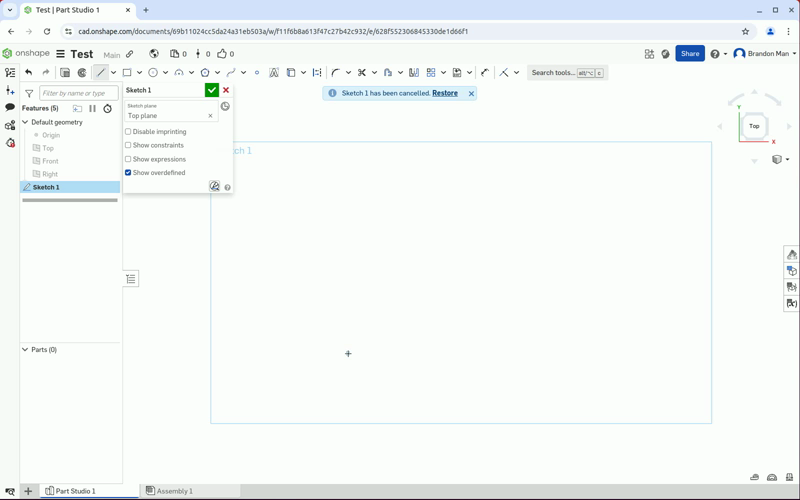
key_down(shift)
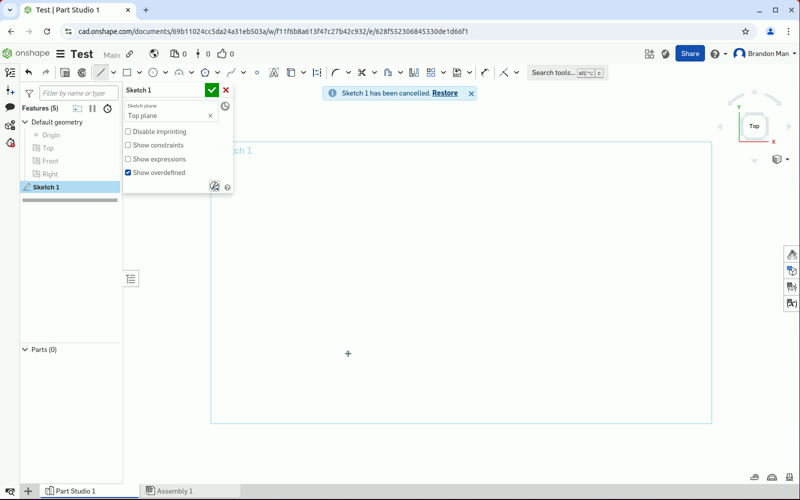
mouse_move(572, 353)
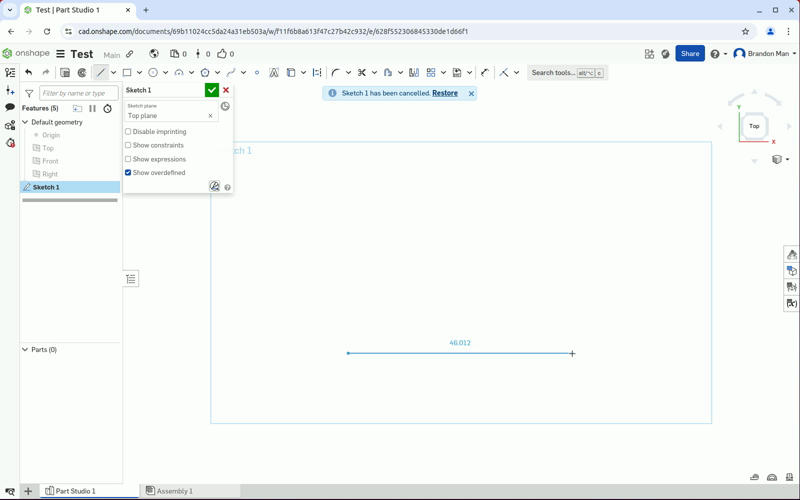
click(572, 353)
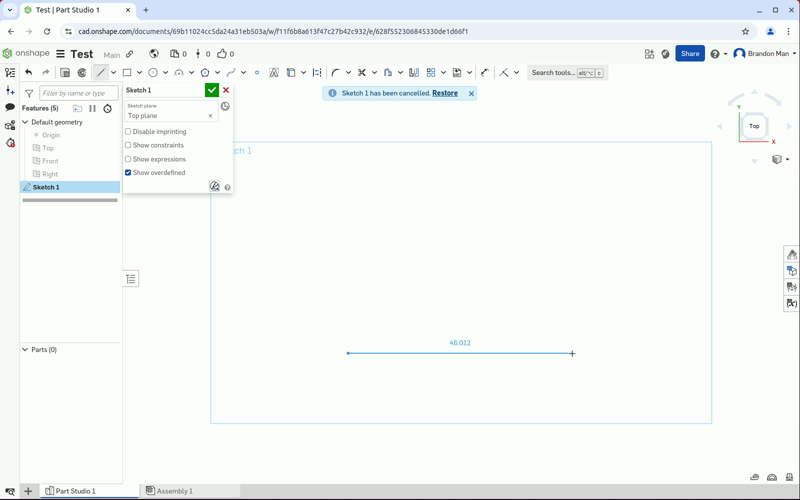
key_up(shift)
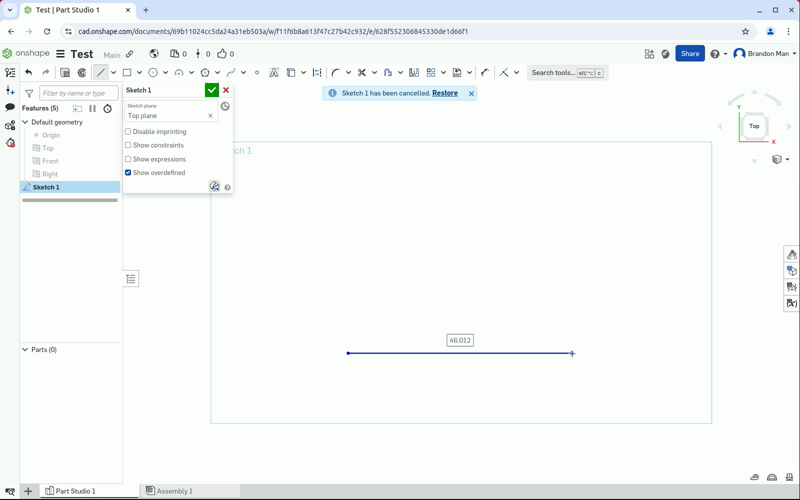
key_down(shift)
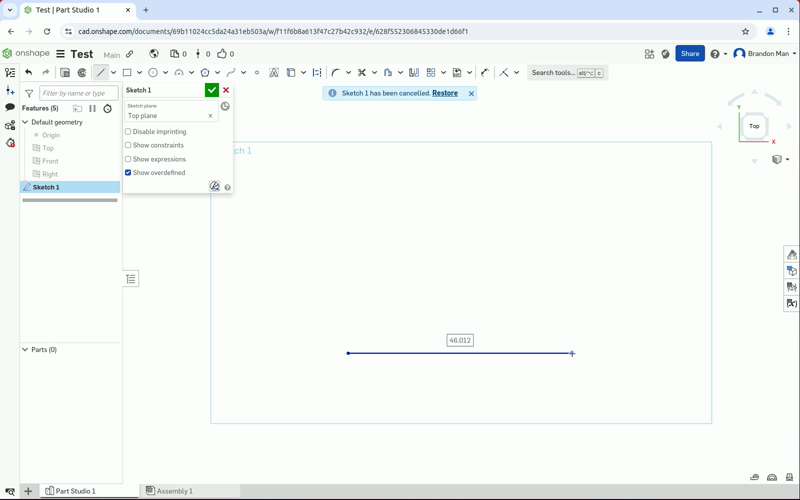
mouse_move(572, 214)
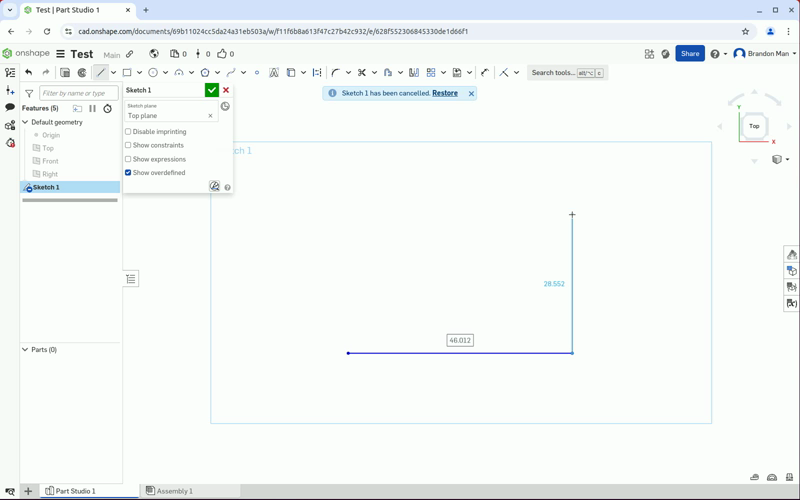
click(572, 214)
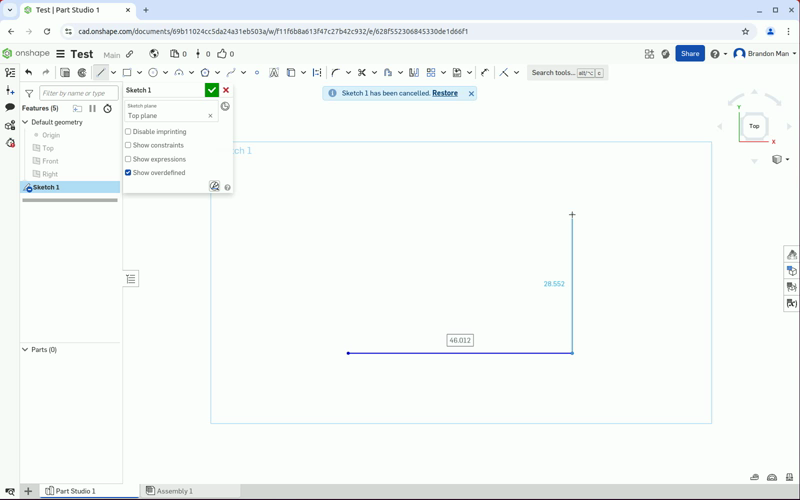
key_up(shift)
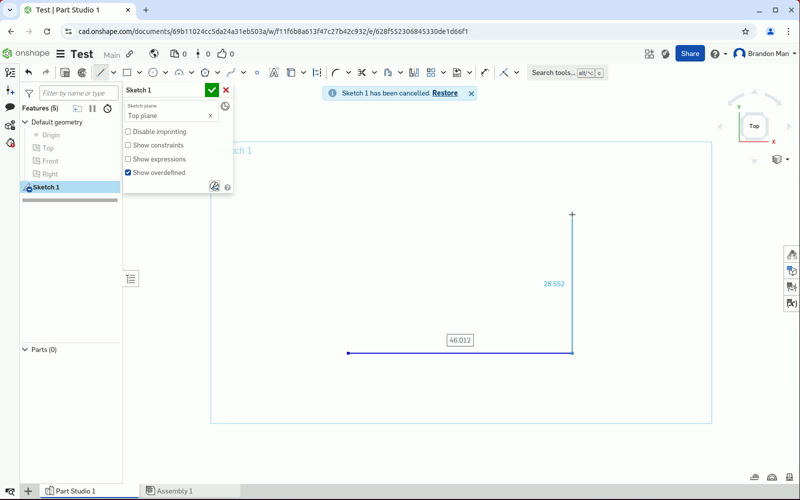
key_down(shift)
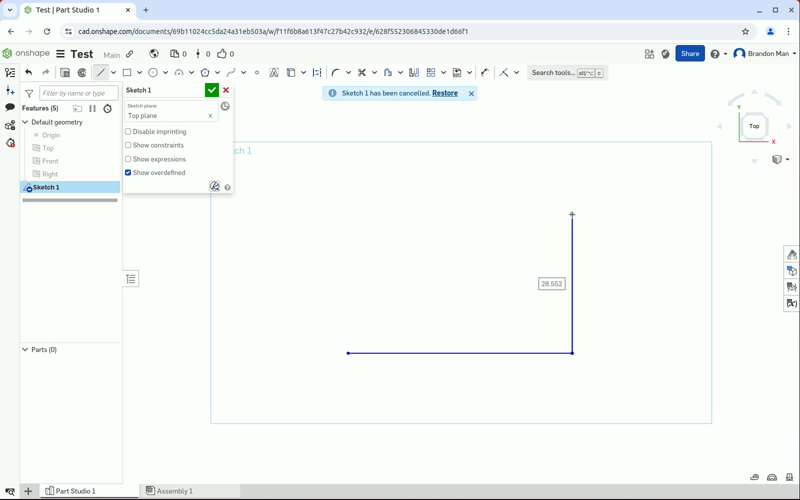
mouse_move(348, 214)
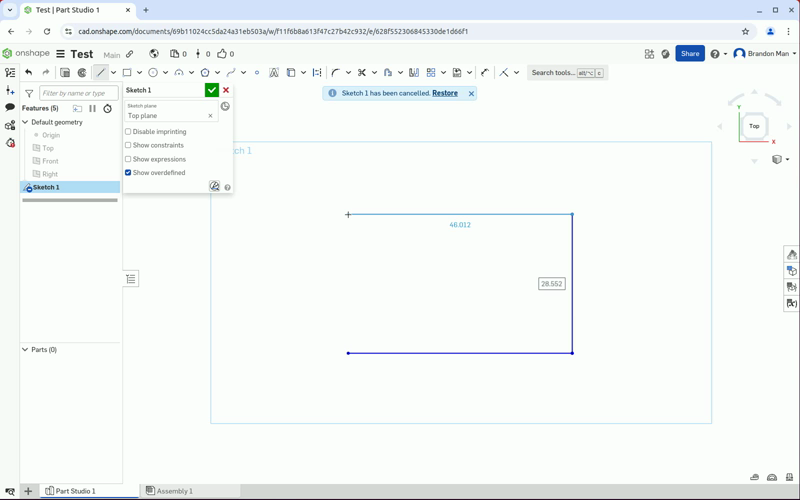
click(348, 214)
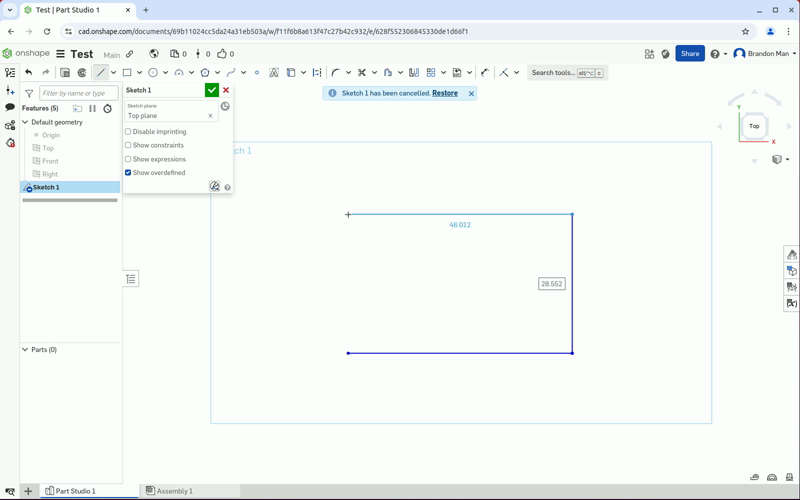
key_up(shift)
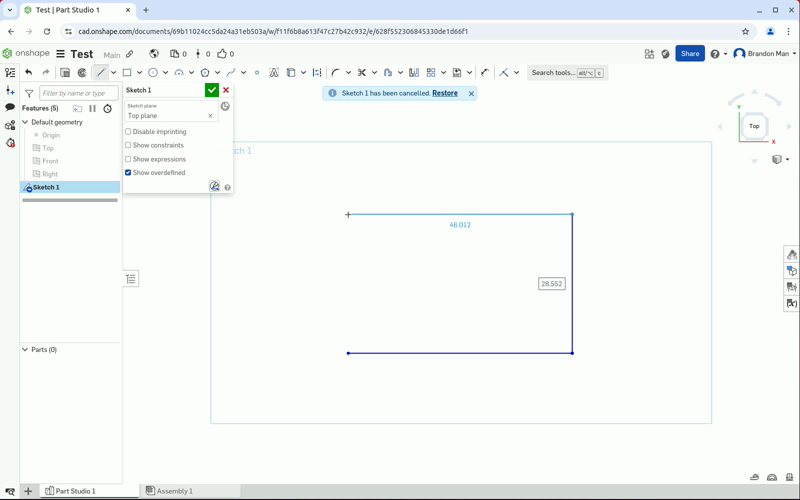
key_down(shift)
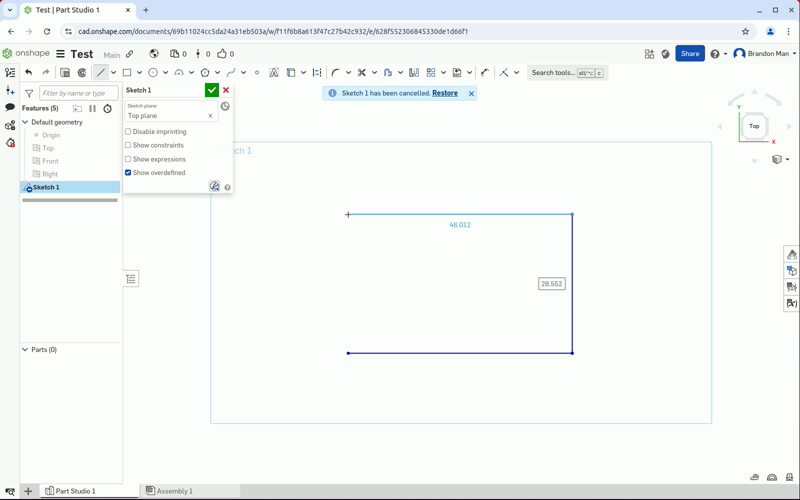
mouse_move(348, 353)
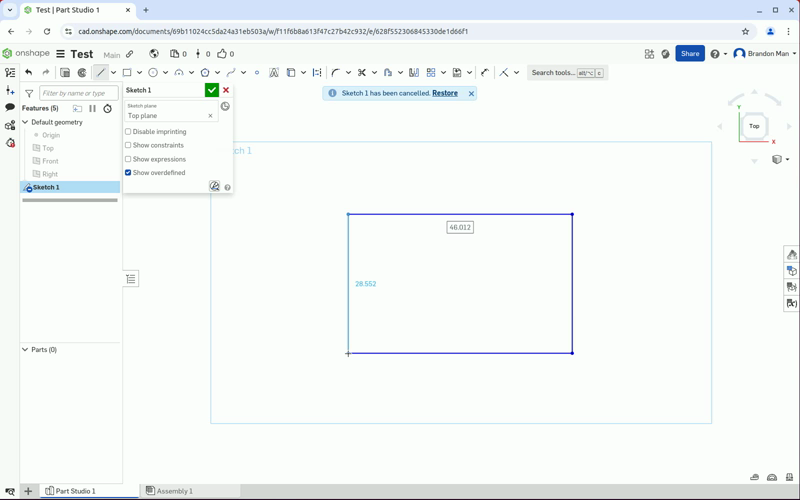
key_up(shift)
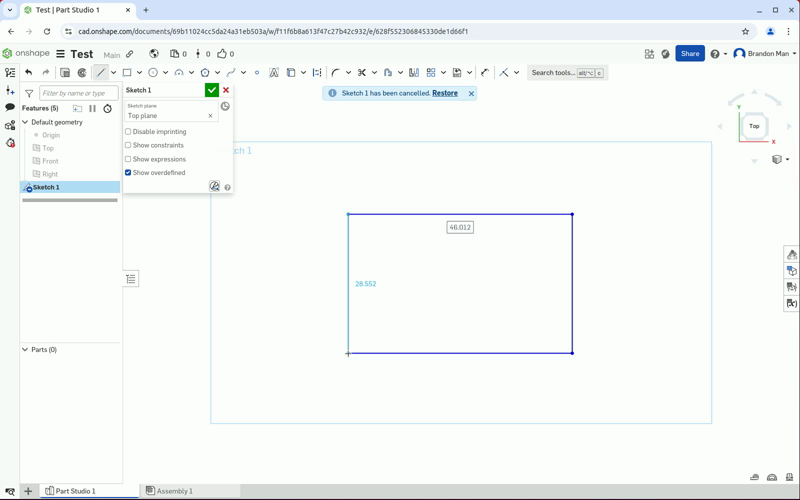
click(348, 353)
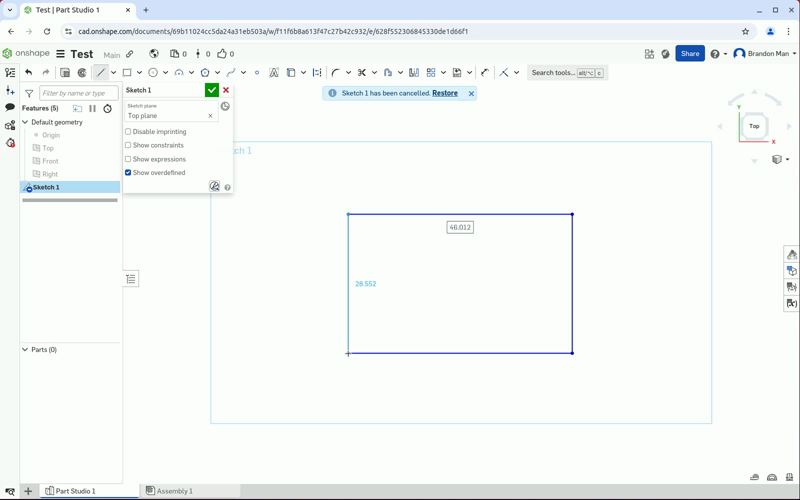
key(esc)
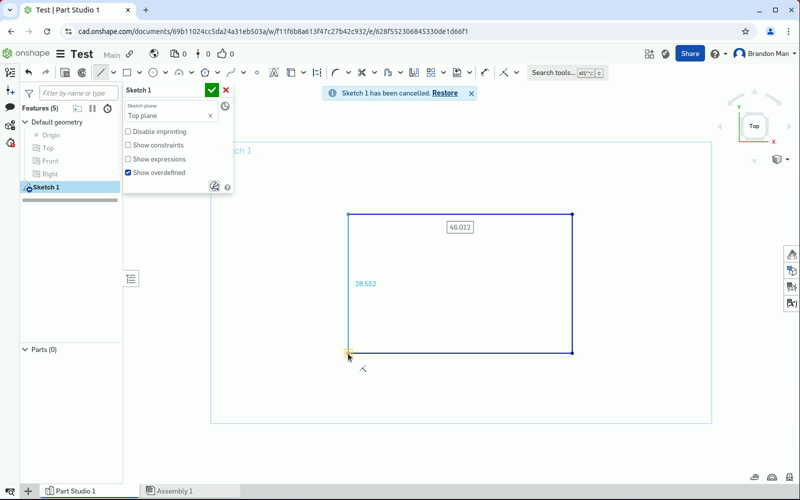
mouse_move(418, 271)
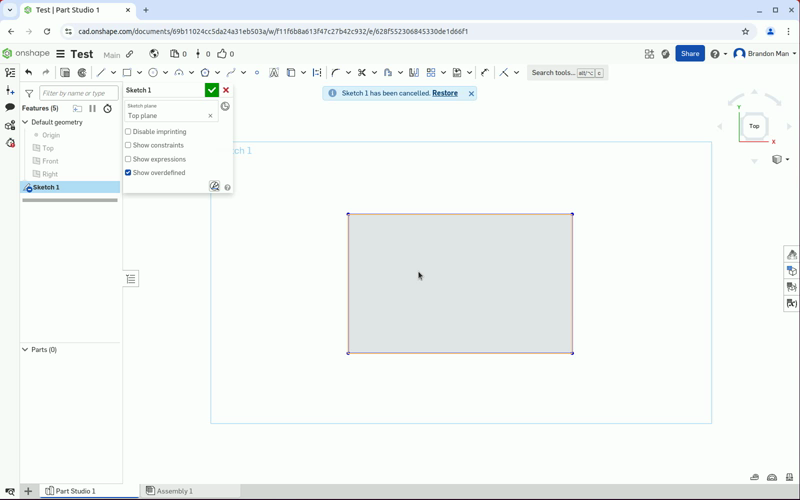
click(418, 271)
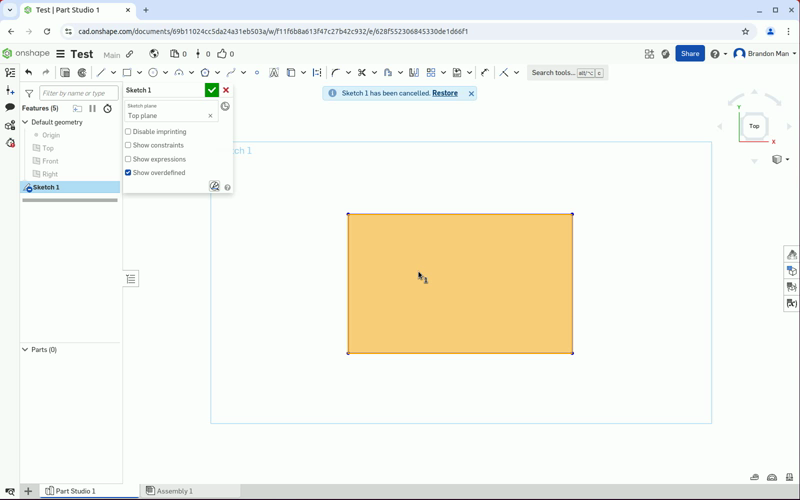
mouse_move(73, 352)
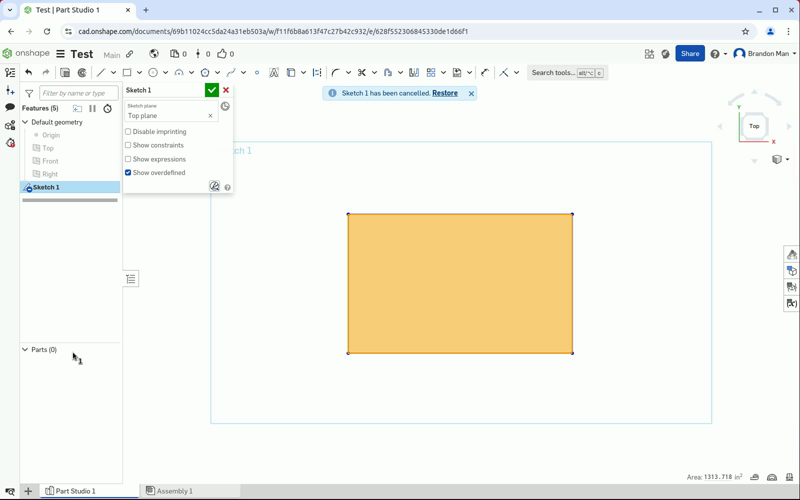
key(shift+y)
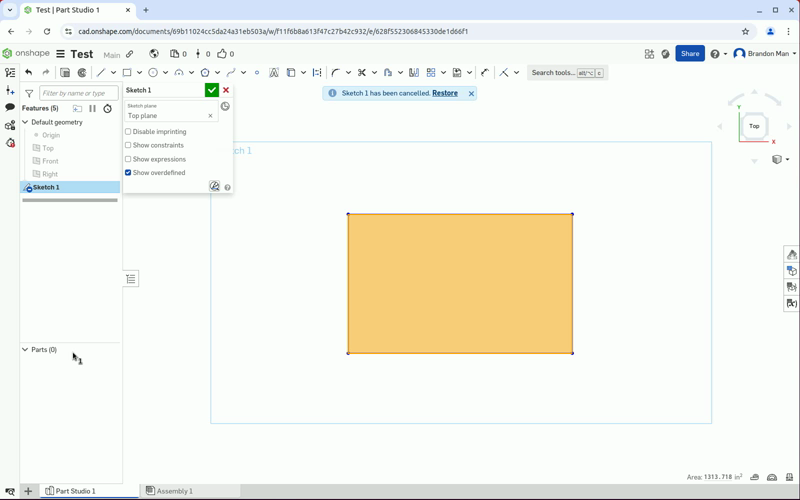
key(shift+e)
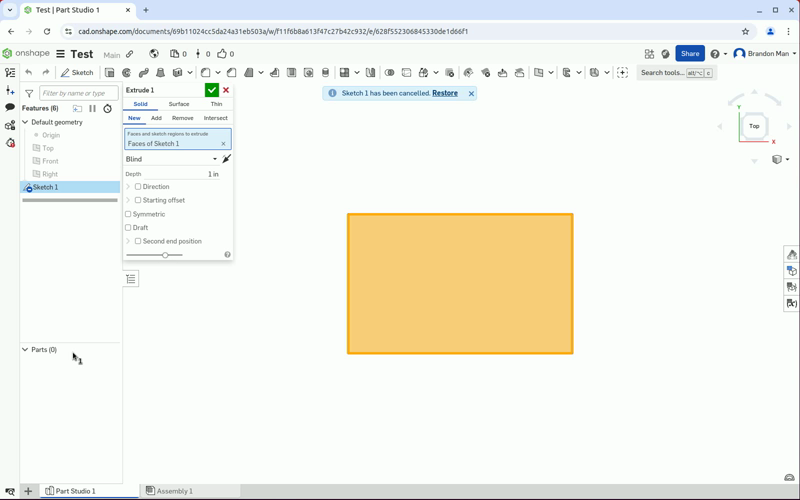
mouse_move(143, 106)
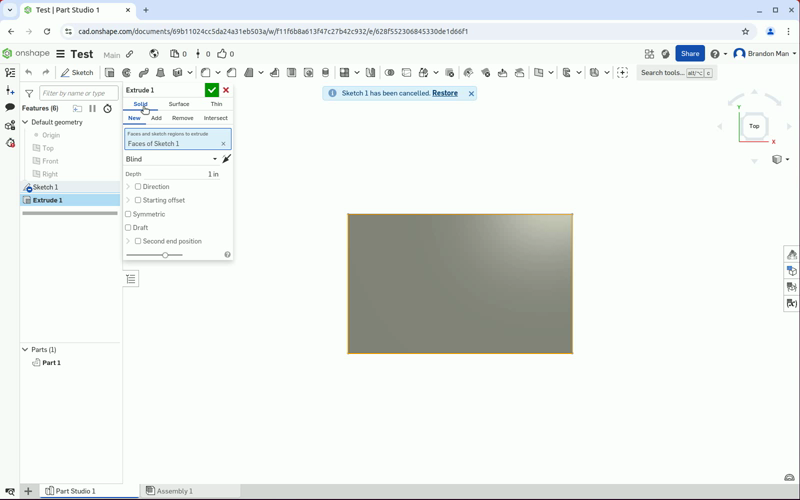
click(143, 106)
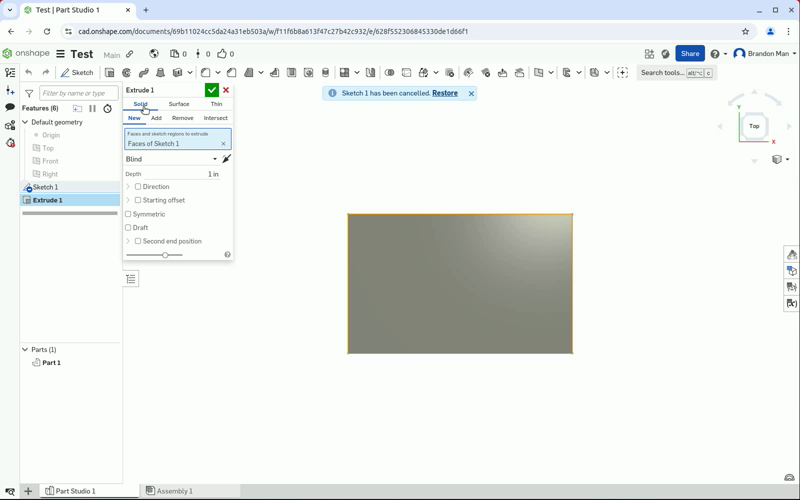
mouse_move(137, 120)
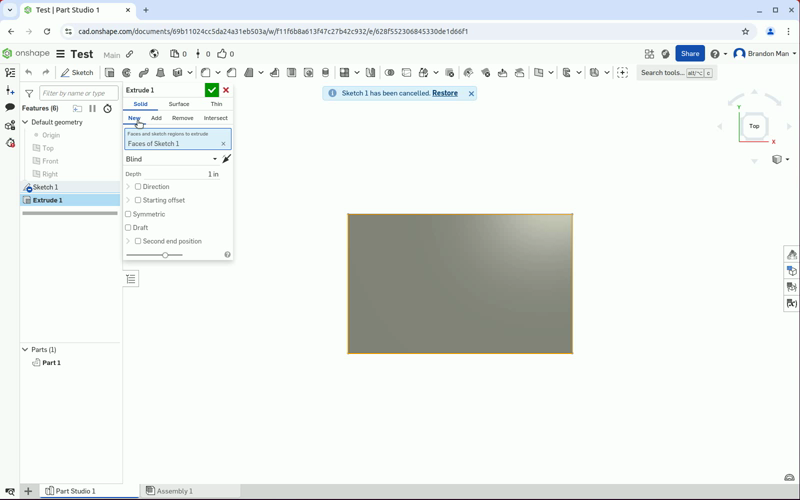
click(137, 120)
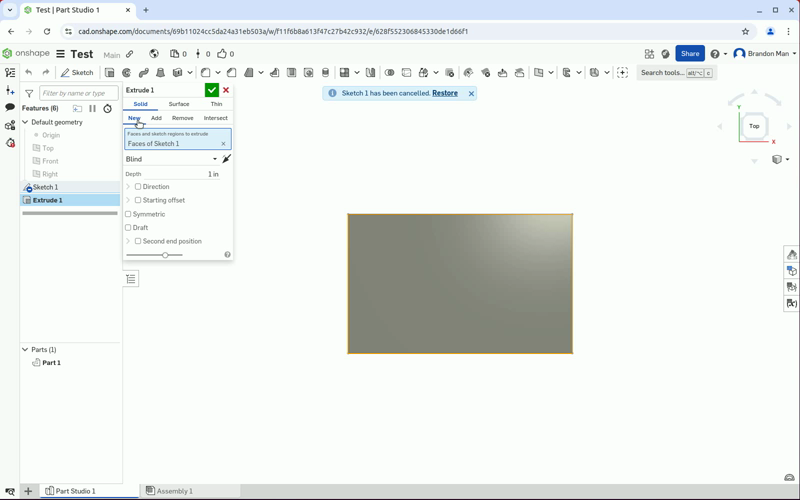
key(tab, 4)
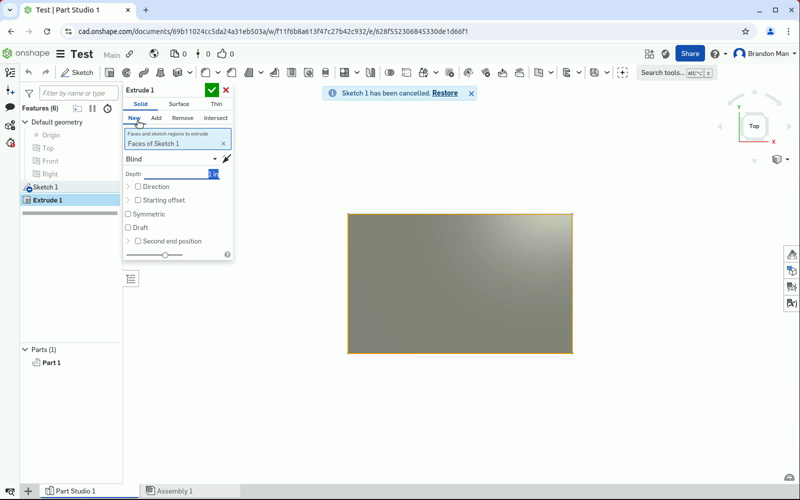
text(3.37)
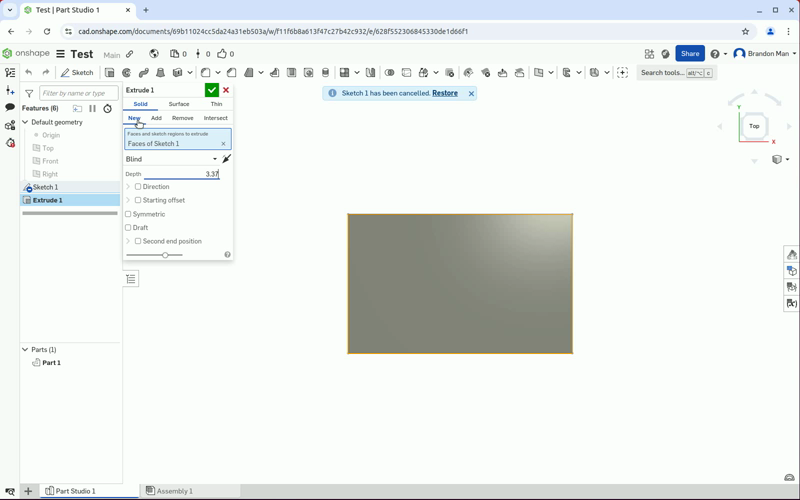
key(enter)
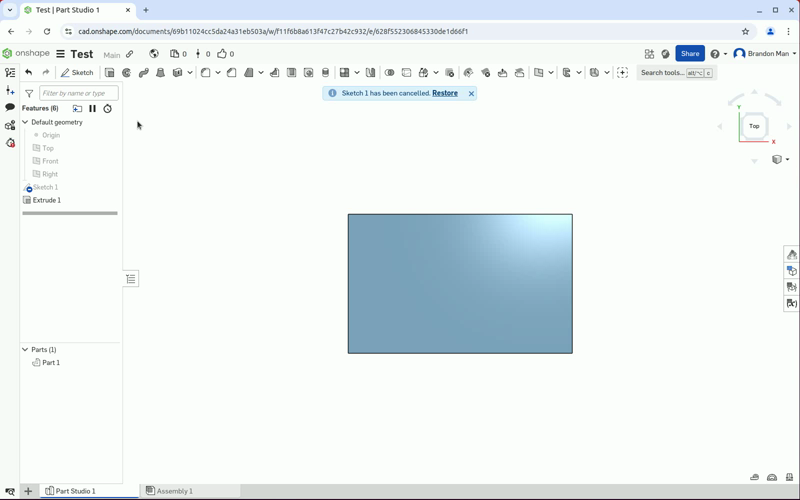
key(shift+h)
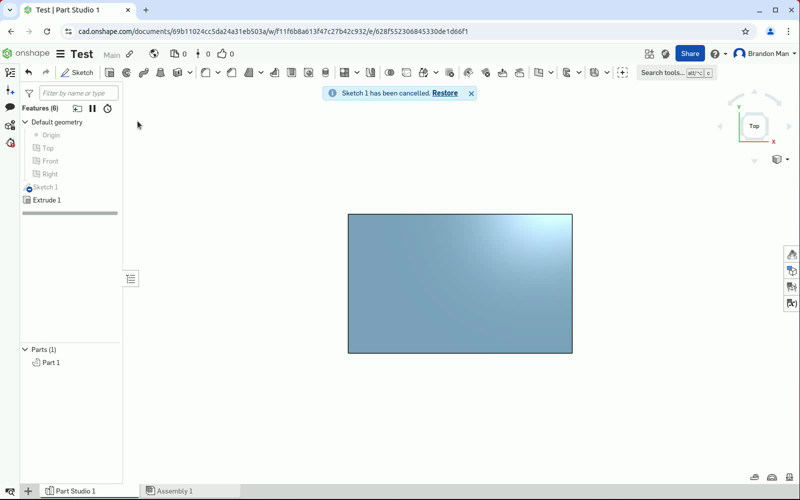
key(shift+h)
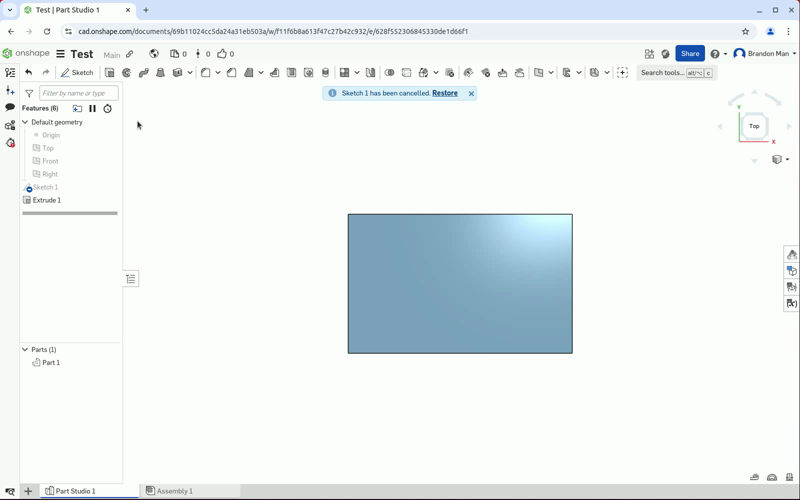
mouse_move(73, 189)
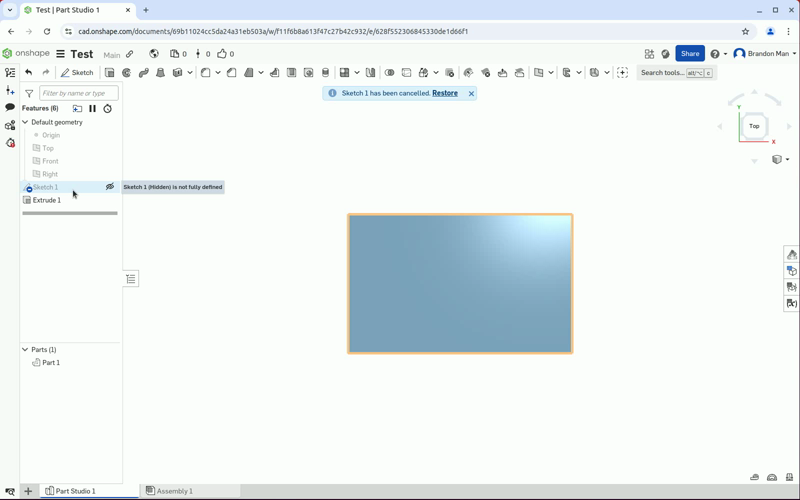
click(73, 189)
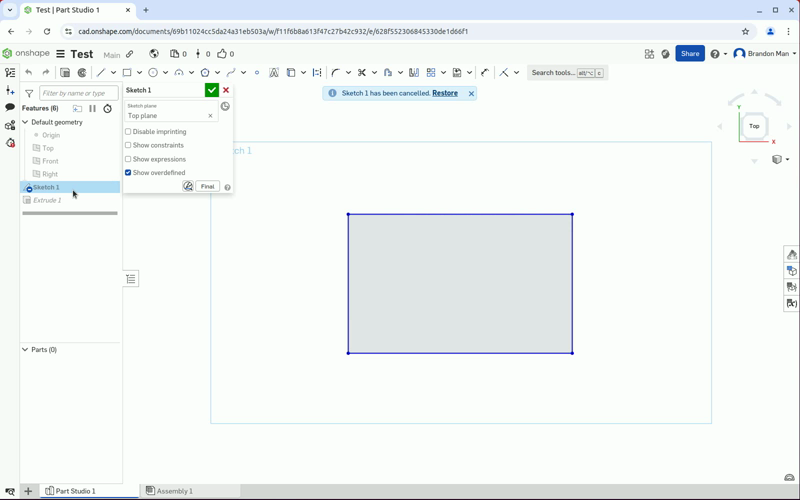
mouse_move(229, 92)
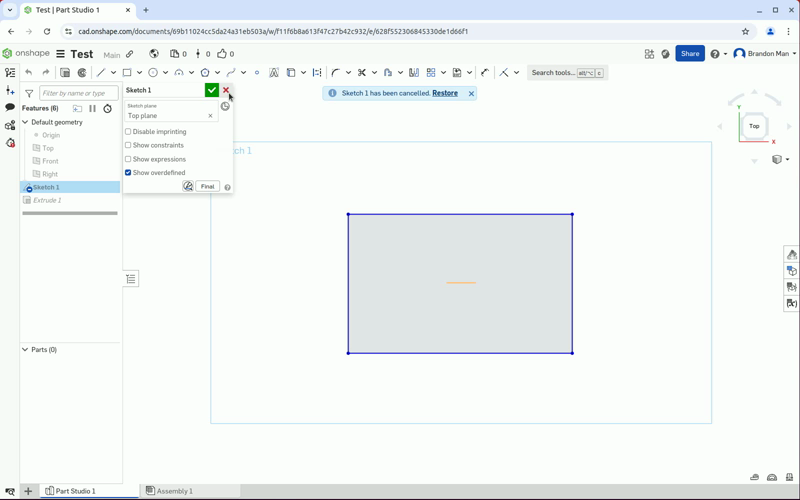
click(229, 92)
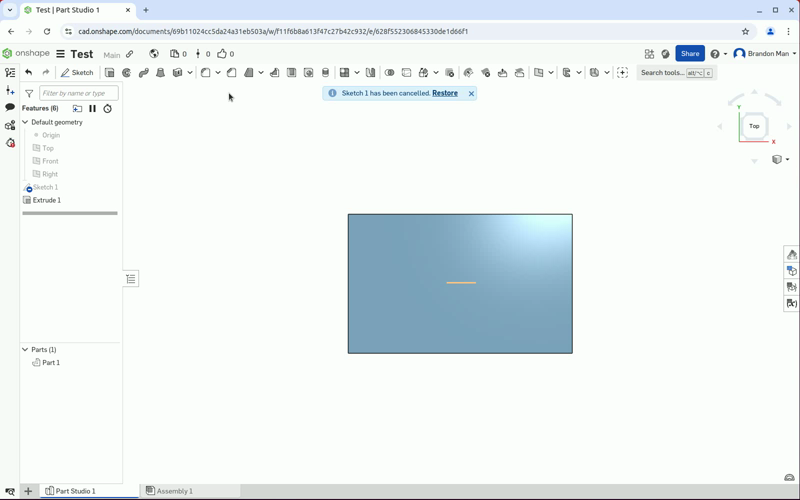
mouse_move(541, 75)
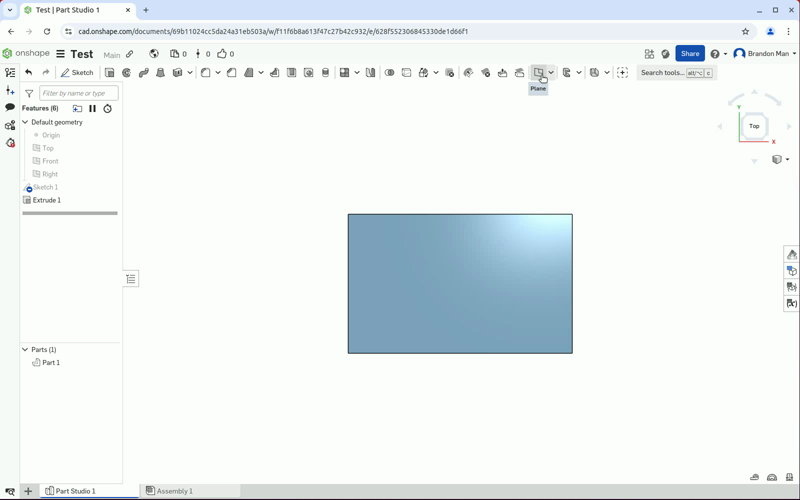
click(541, 75)
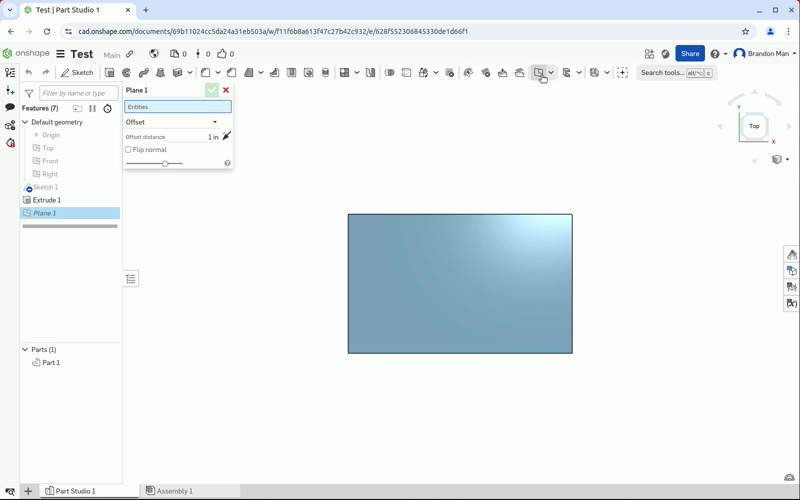
mouse_move(73, 150)
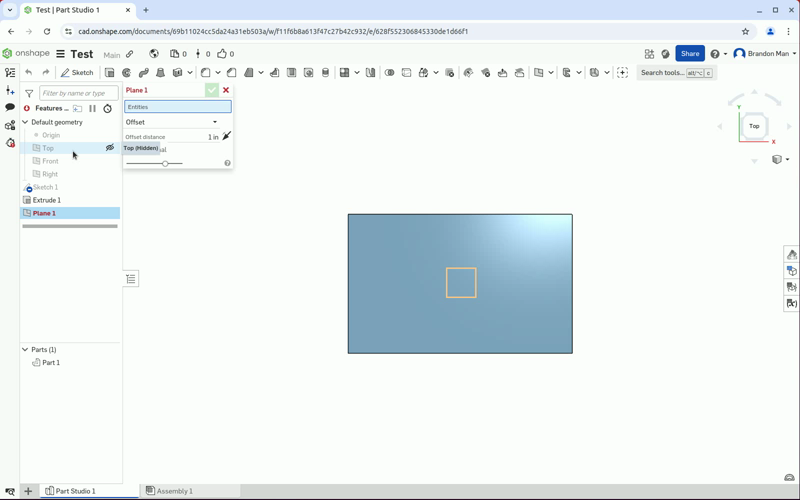
click(73, 150)
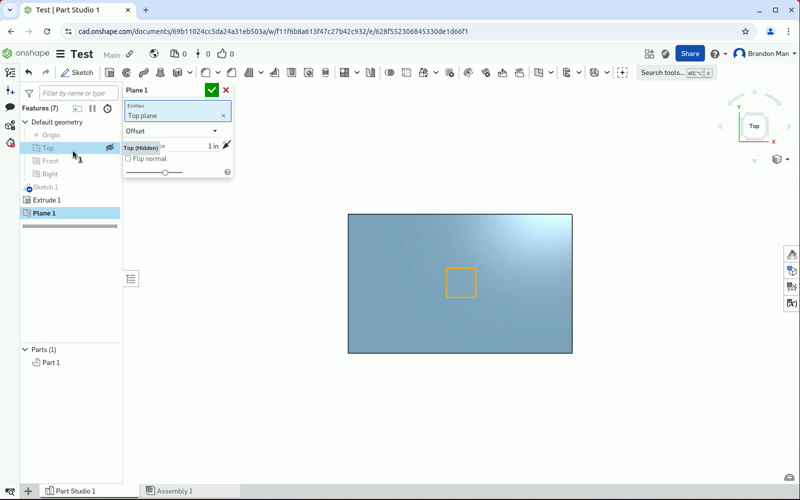
key(tab, 2)
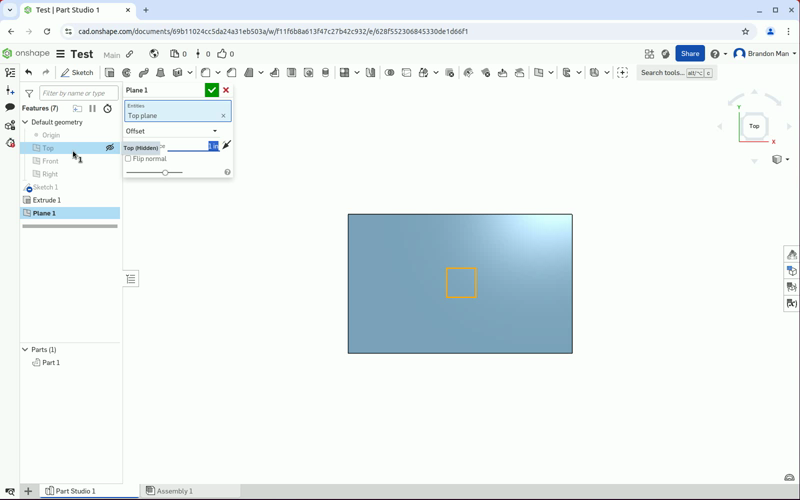
text(3.358)
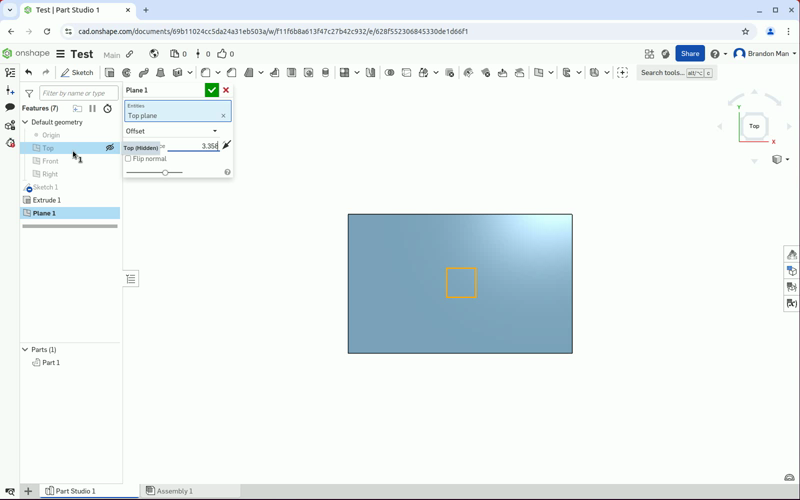
key(enter, 2)
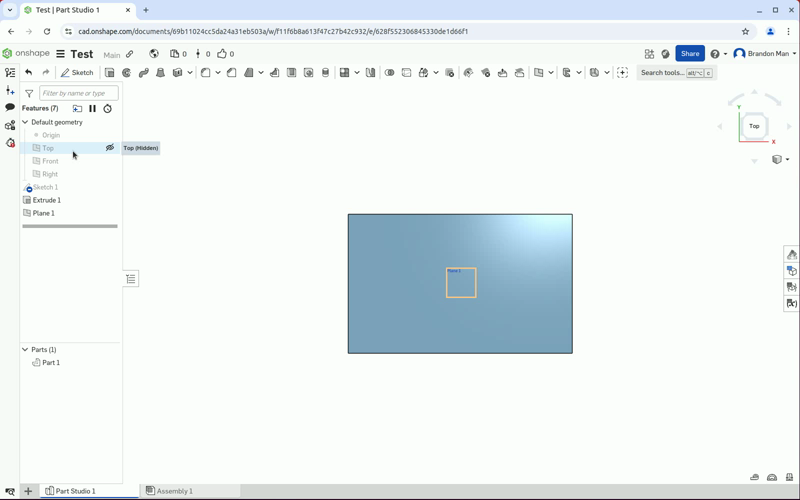
key(shift+s)
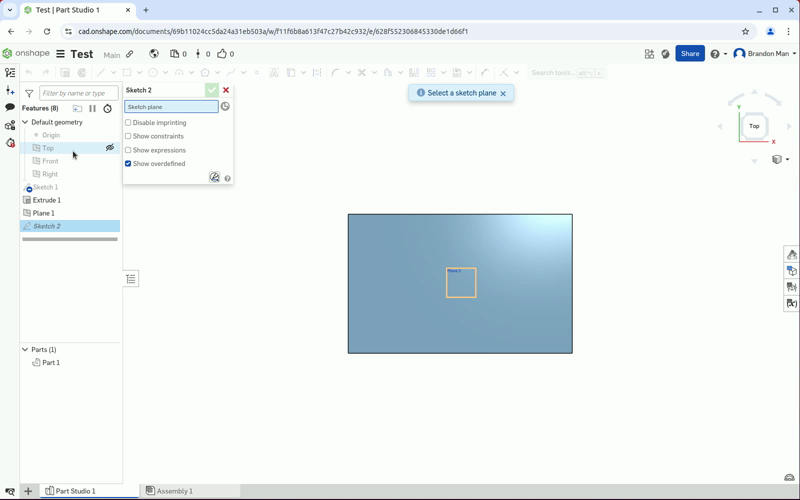
mouse_move(73, 215)
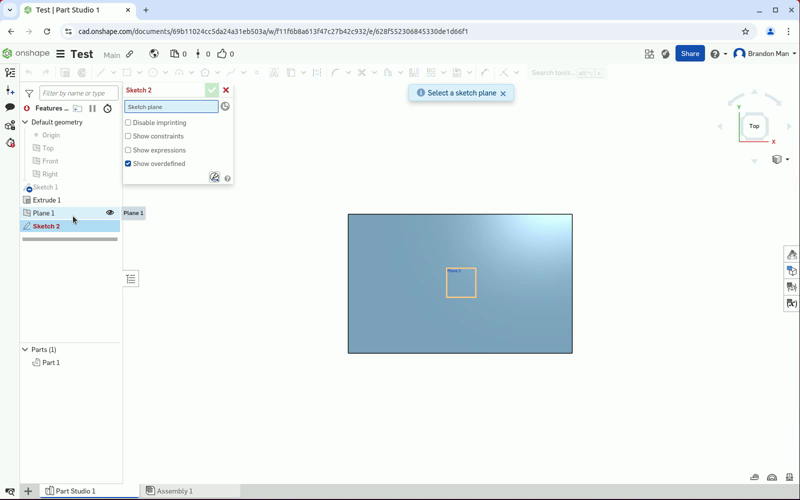
click(73, 215)
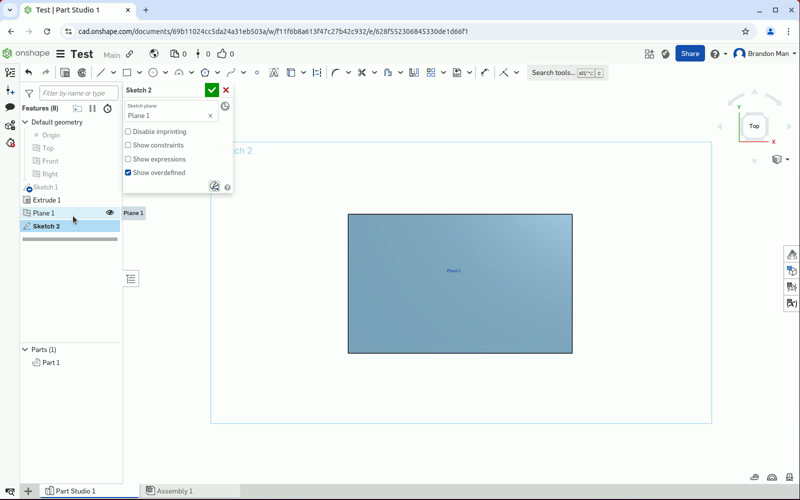
mouse_move(73, 352)
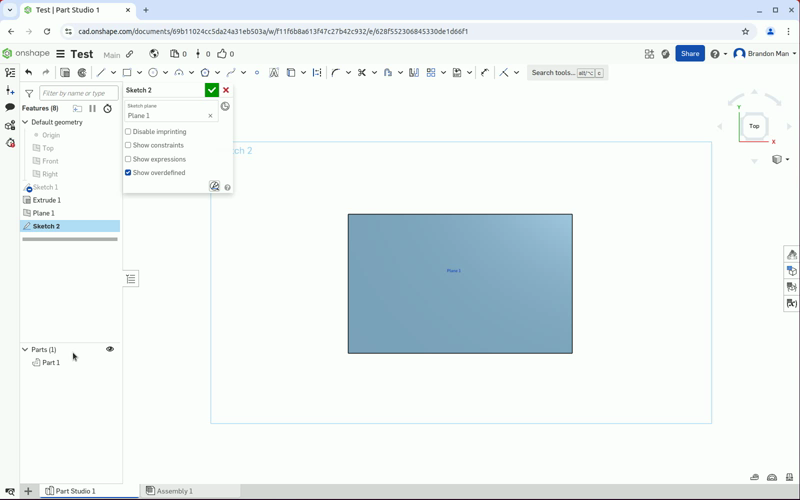
key(y)
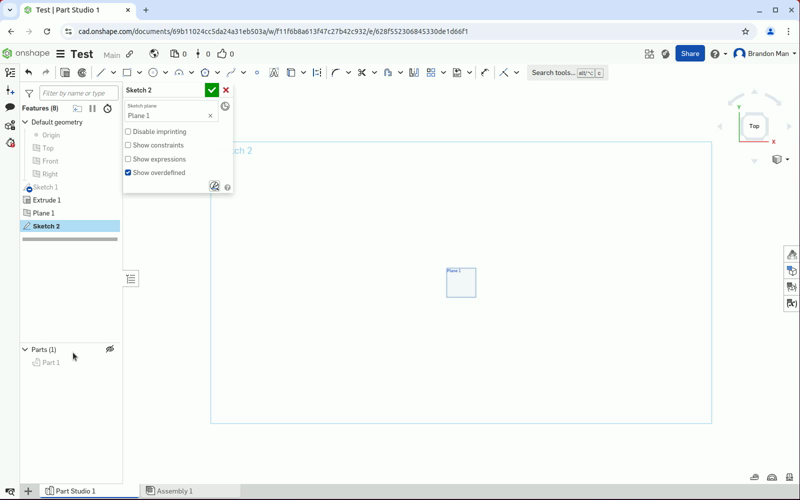
key(l)
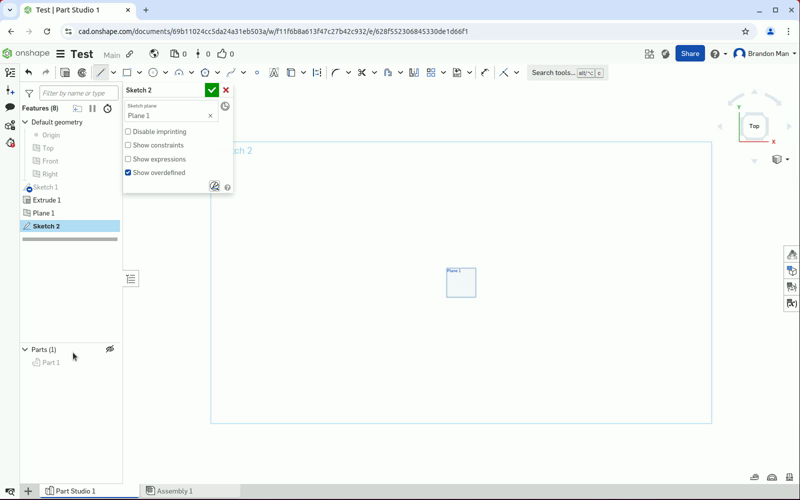
key_down(shift)
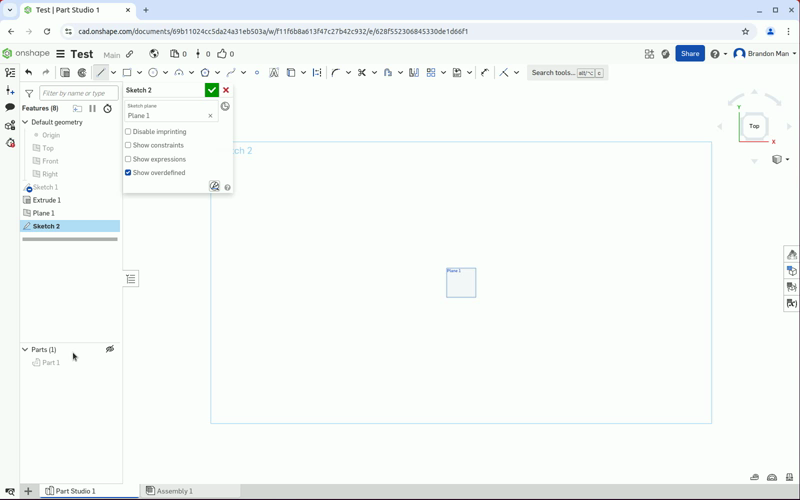
mouse_move(359, 341)
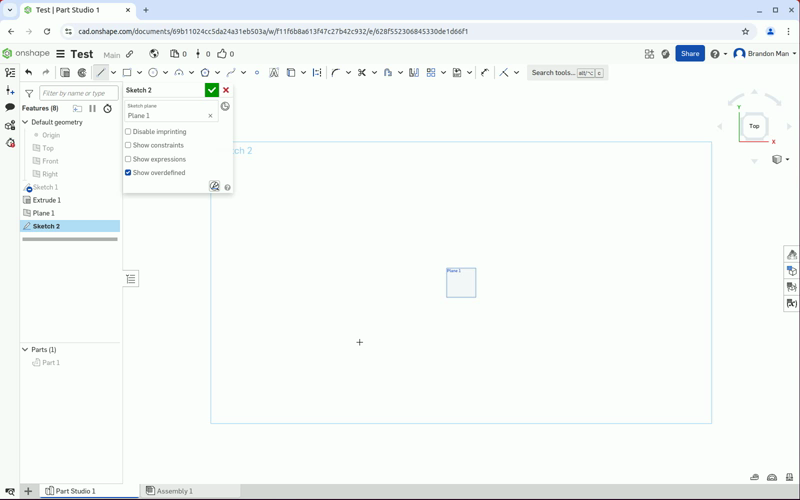
click(359, 341)
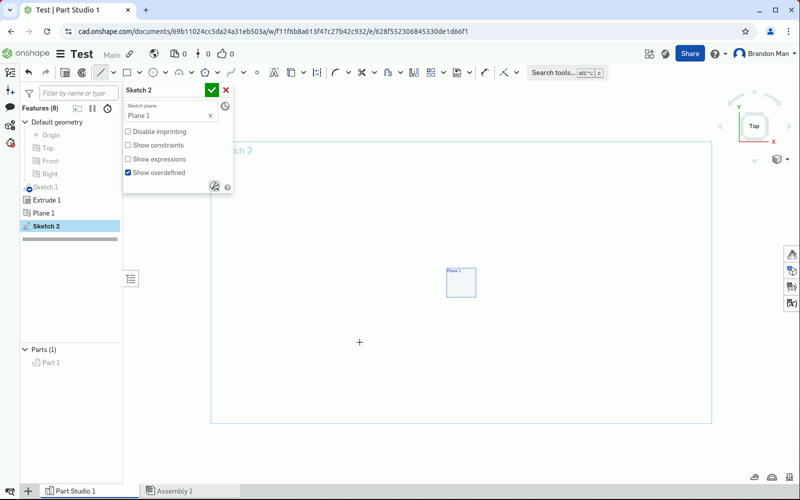
key_up(shift)
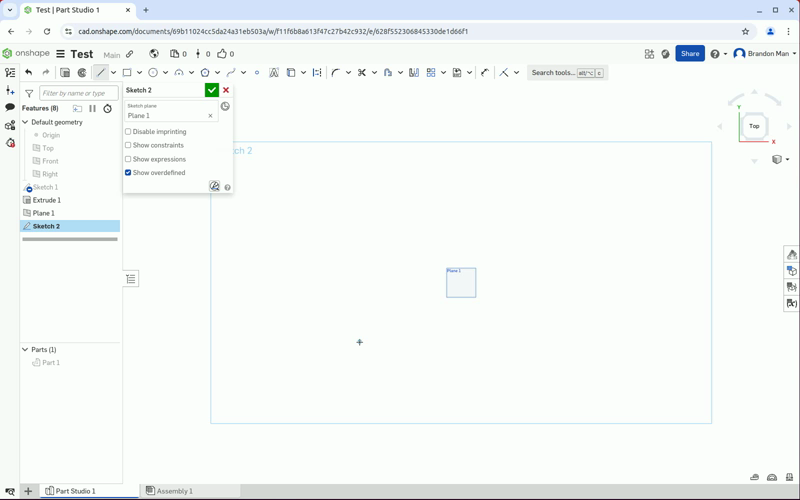
key_down(shift)
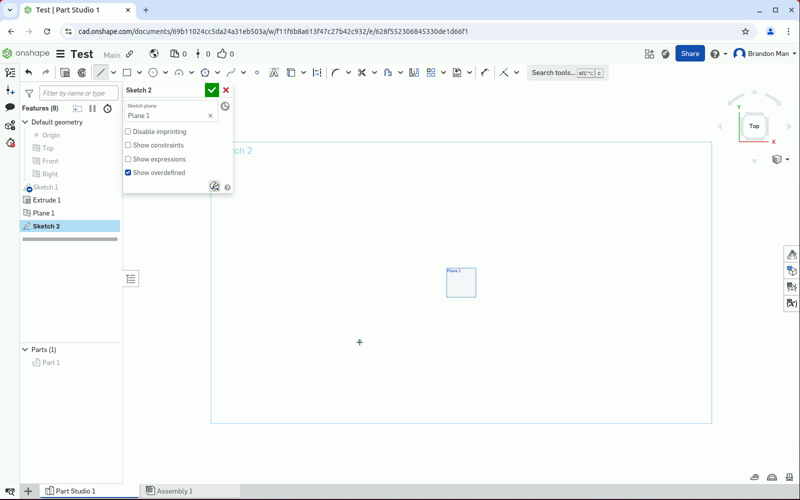
mouse_move(561, 341)
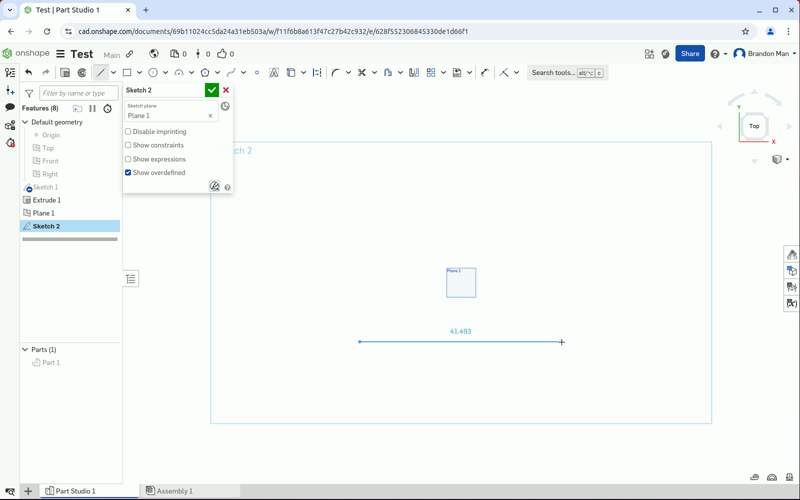
click(561, 341)
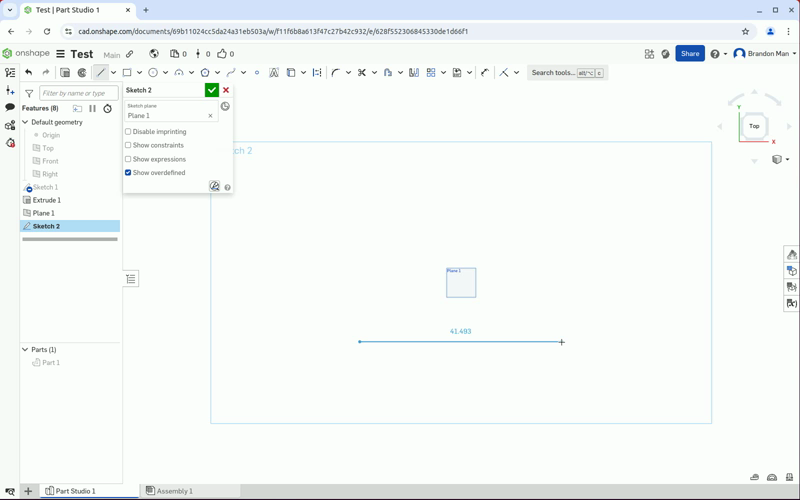
key_up(shift)
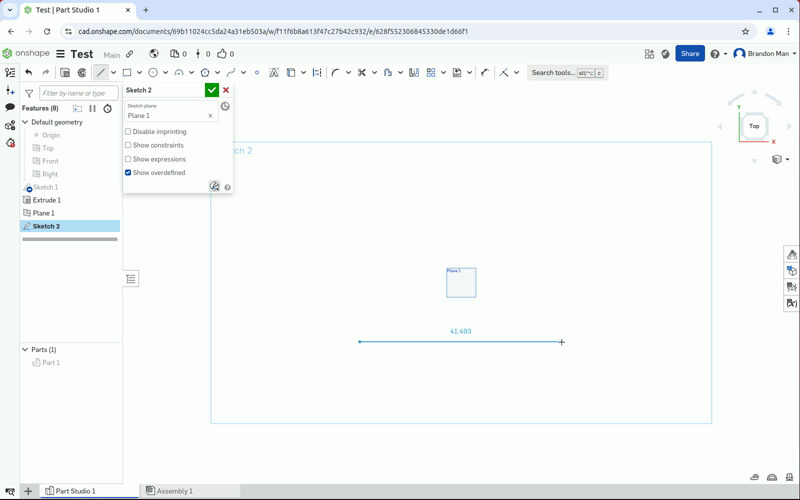
key_down(shift)
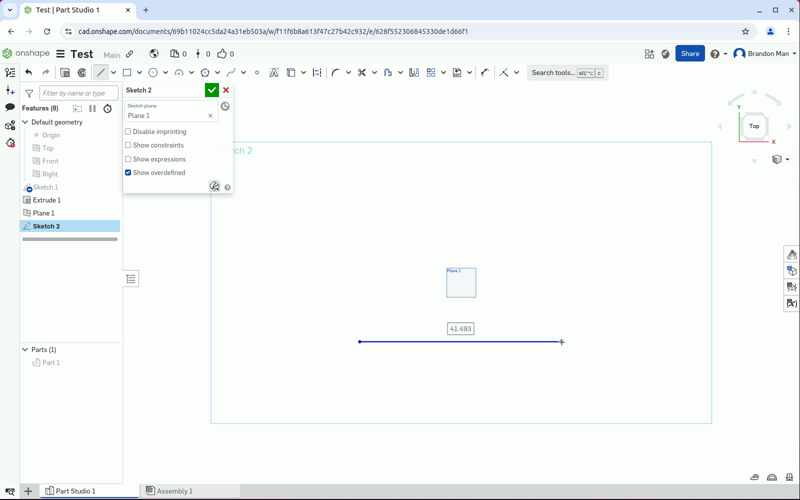
mouse_move(561, 224)
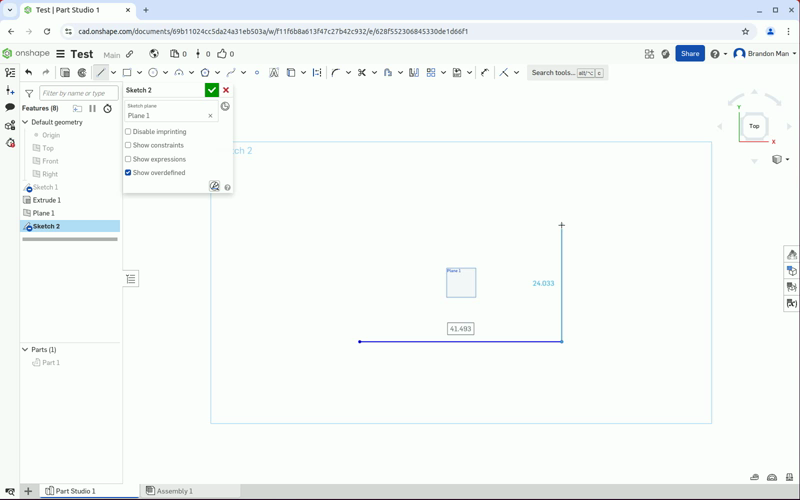
click(561, 224)
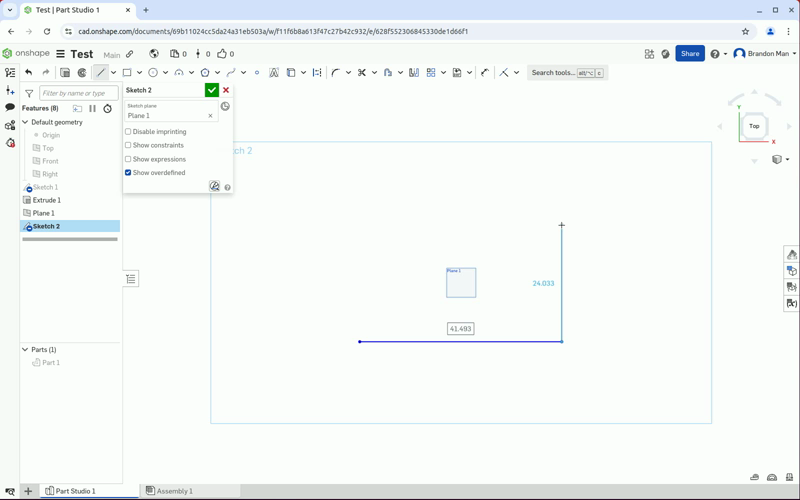
key_up(shift)
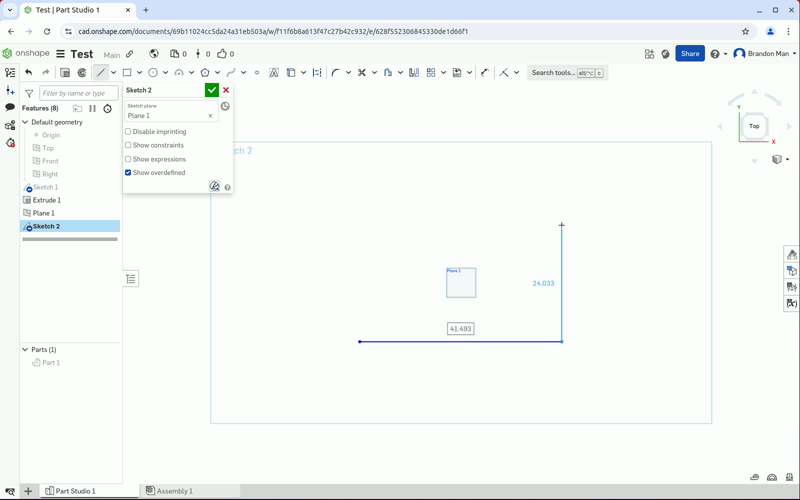
key_down(shift)
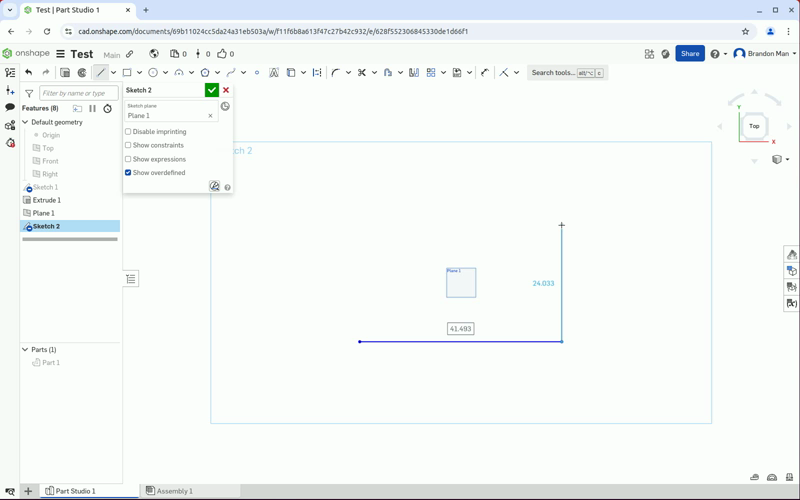
mouse_move(359, 224)
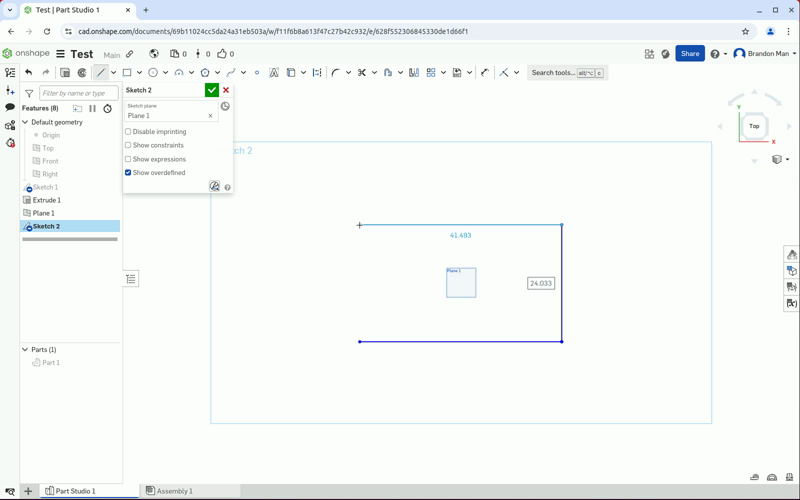
click(359, 224)
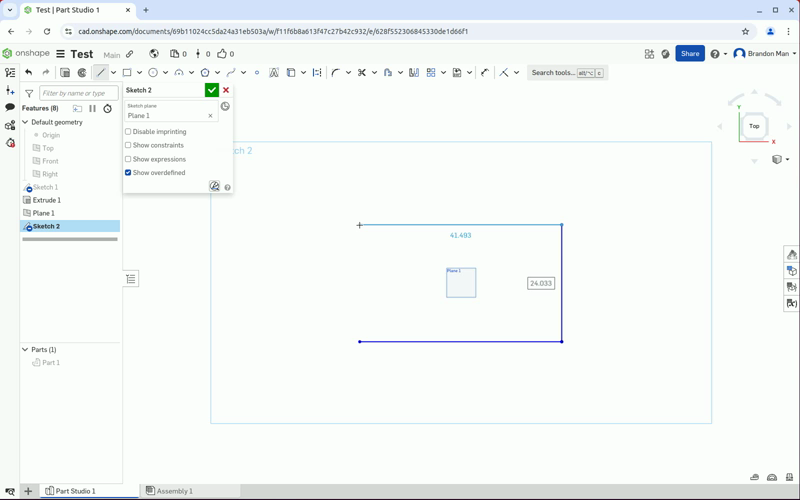
key_up(shift)
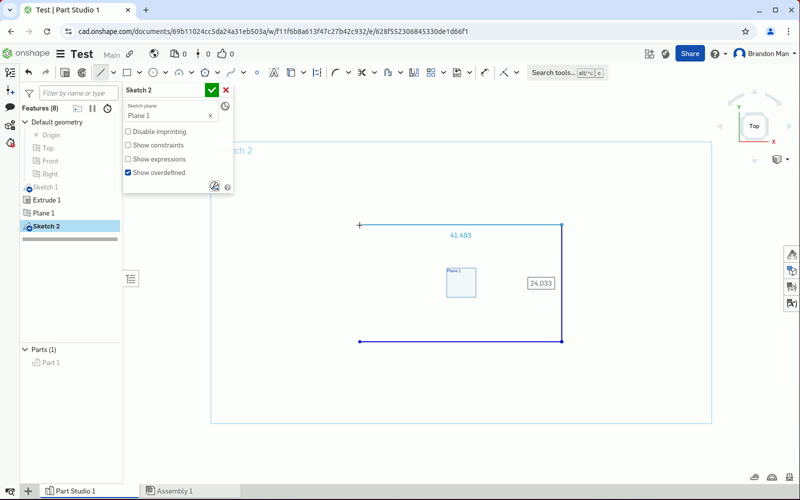
key_down(shift)
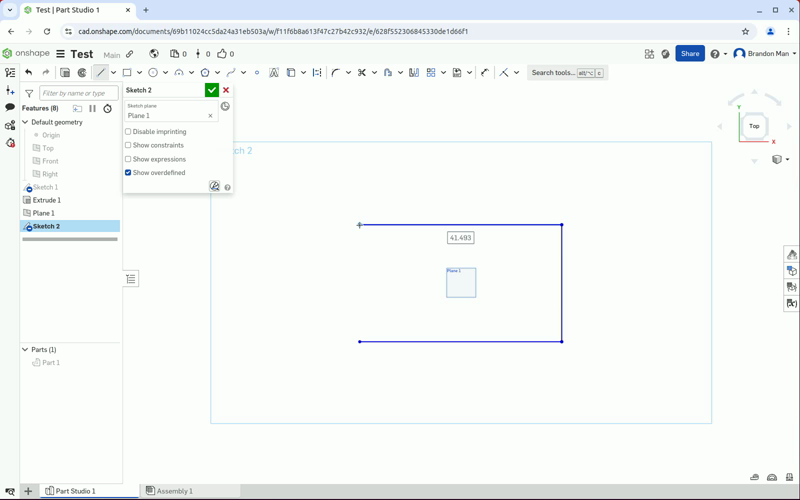
mouse_move(359, 341)
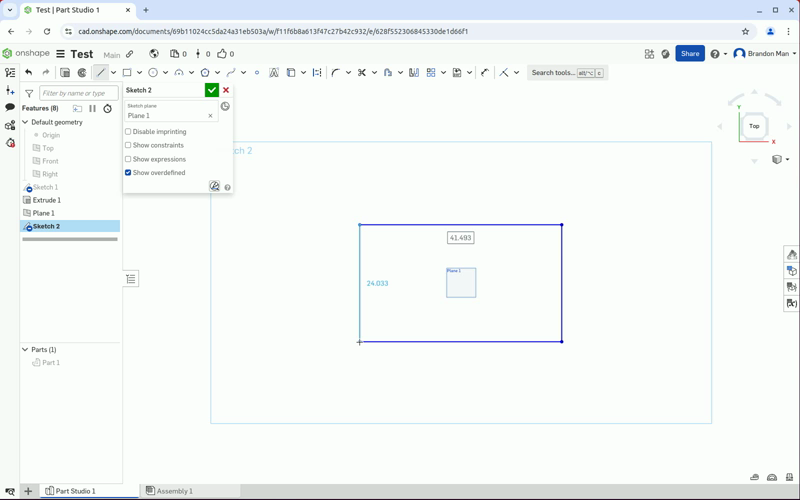
key_up(shift)
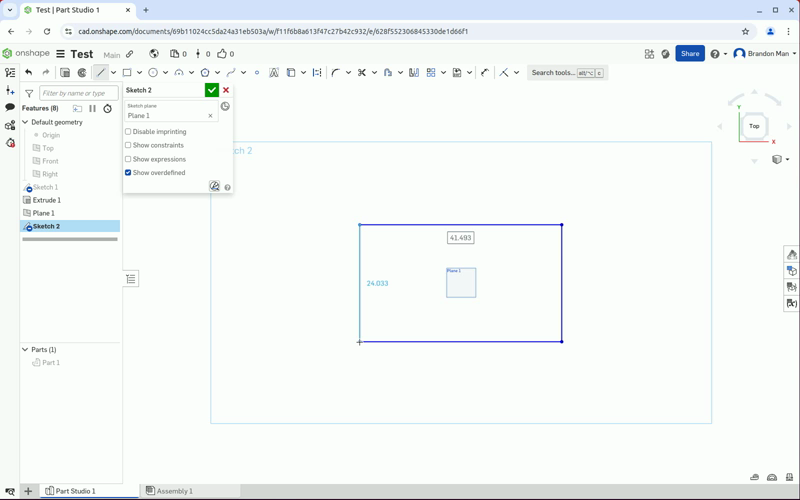
click(359, 341)
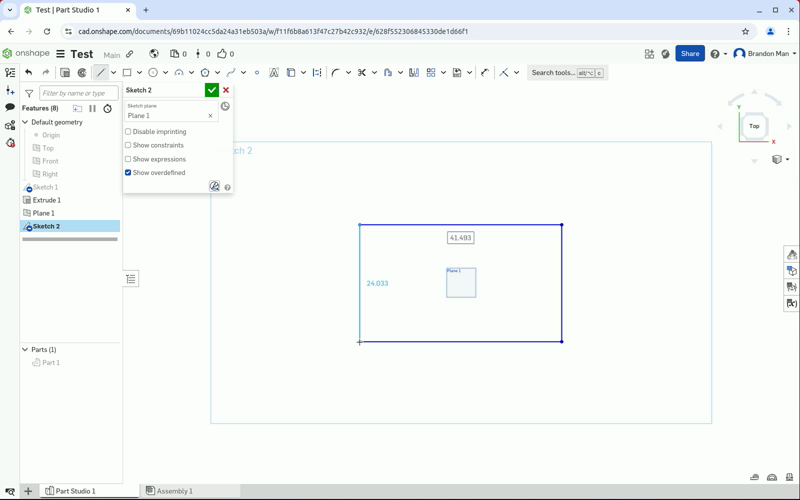
key(esc)
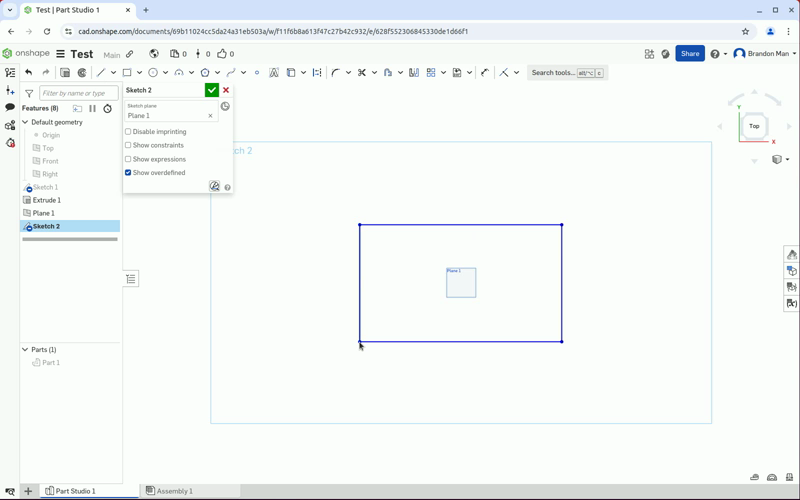
mouse_move(379, 321)
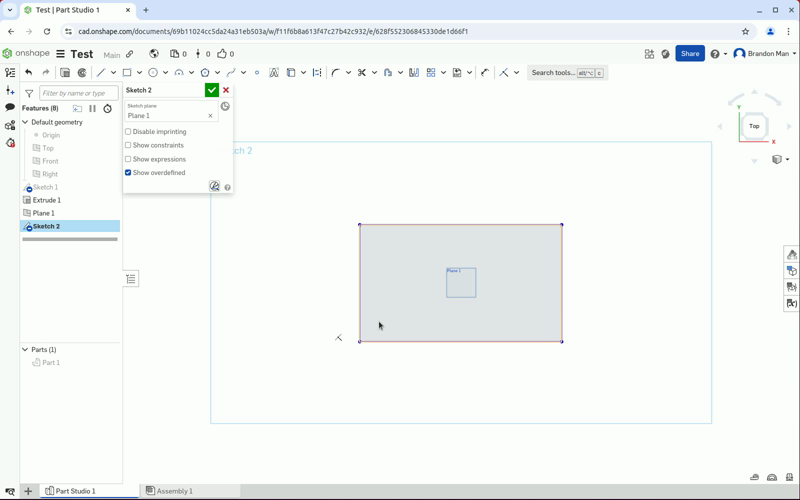
click(379, 321)
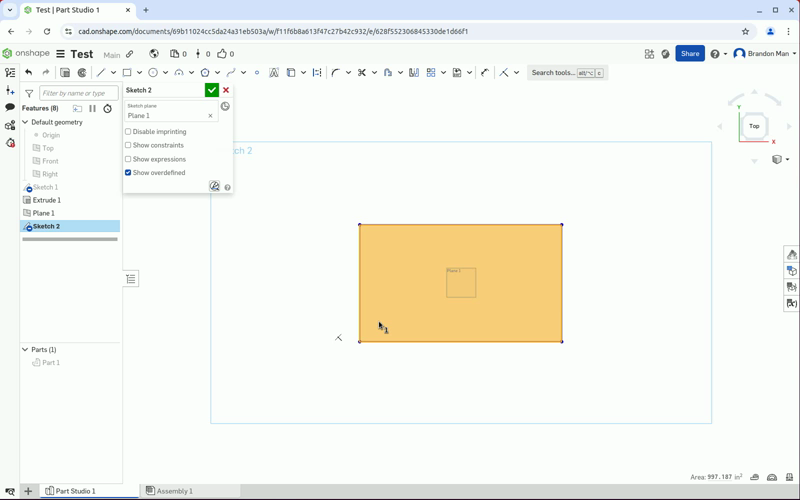
mouse_move(73, 352)
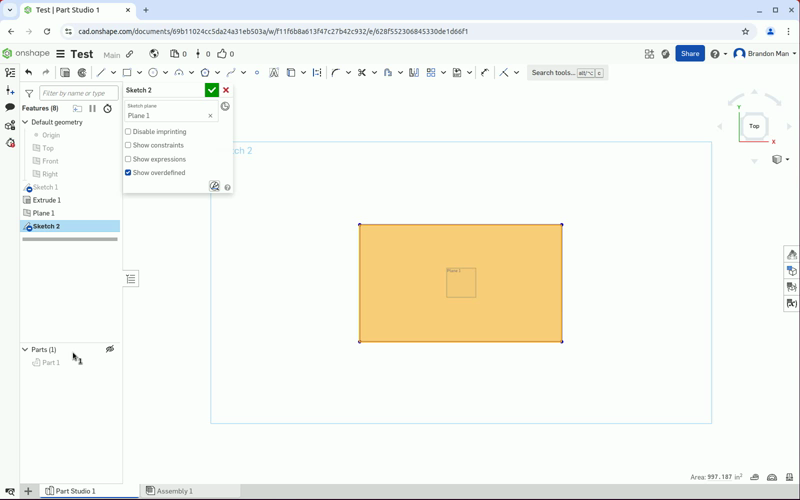
key(shift+y)
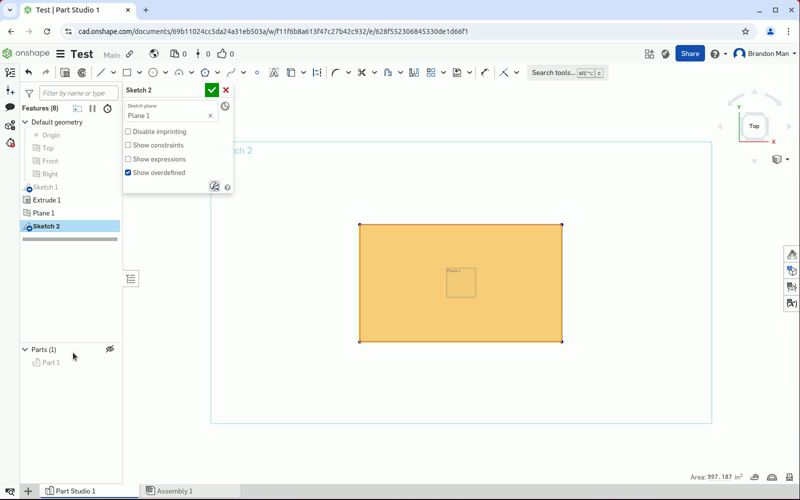
key(shift+e)
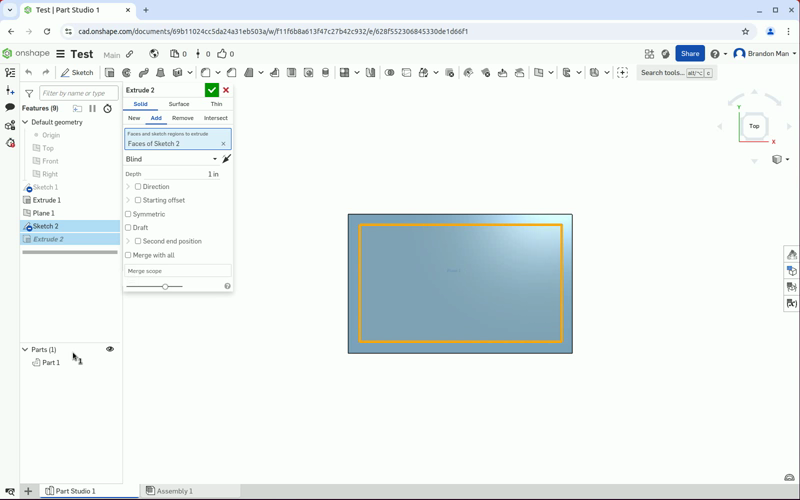
mouse_move(143, 106)
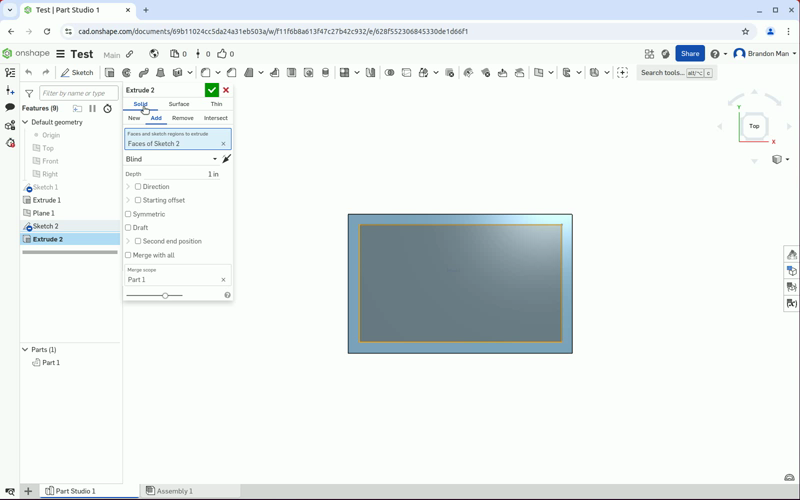
click(143, 106)
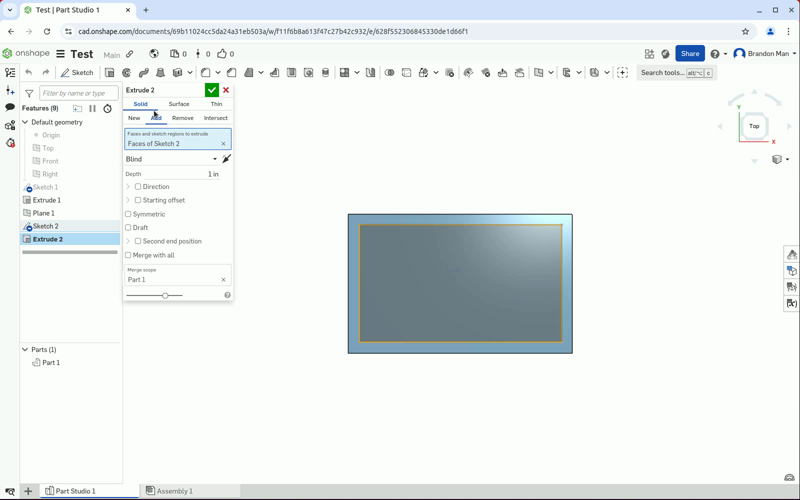
mouse_move(186, 120)
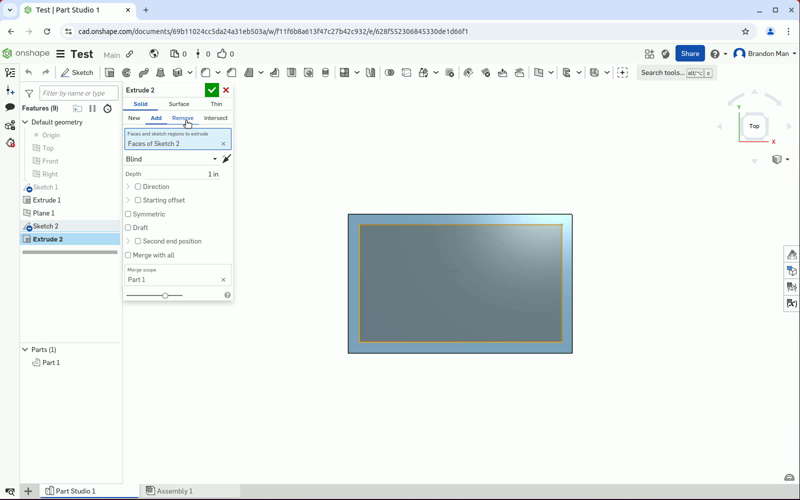
click(186, 120)
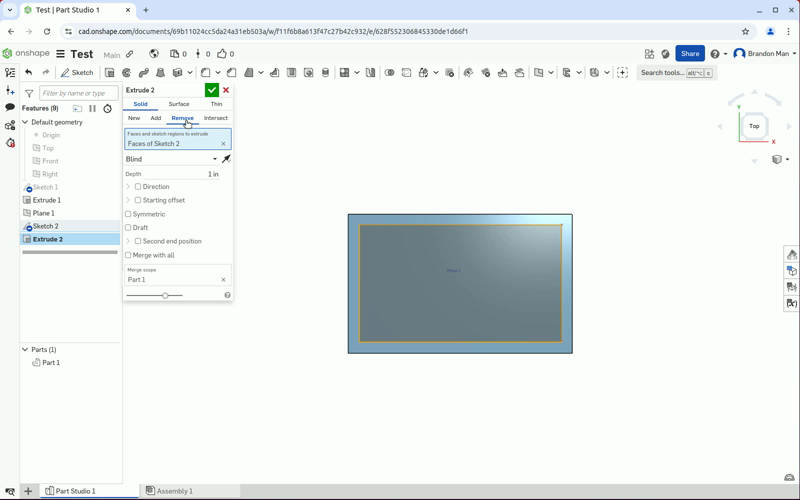
key(tab, 4)
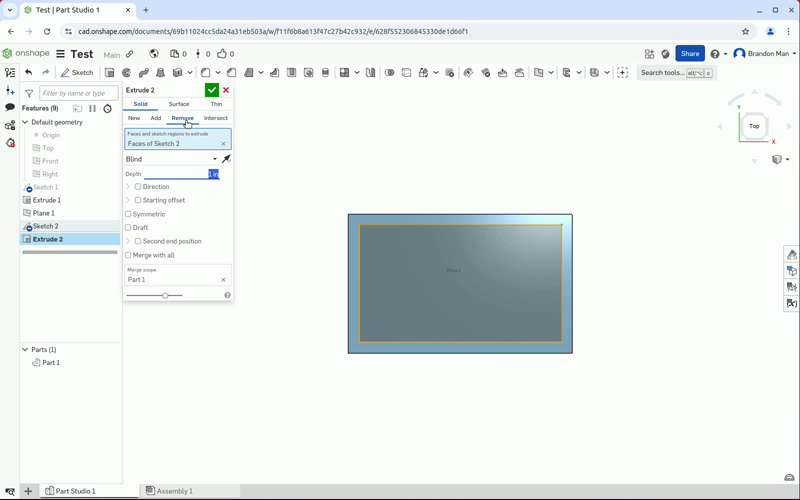
text(1.685)
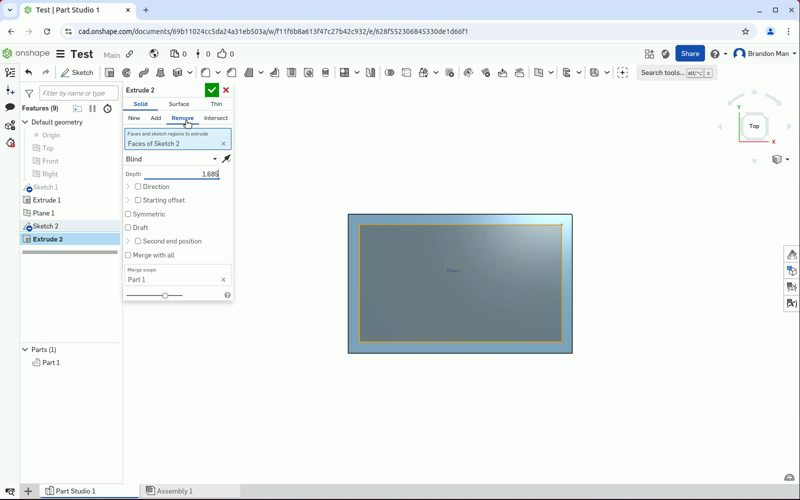
key(tab, 6)
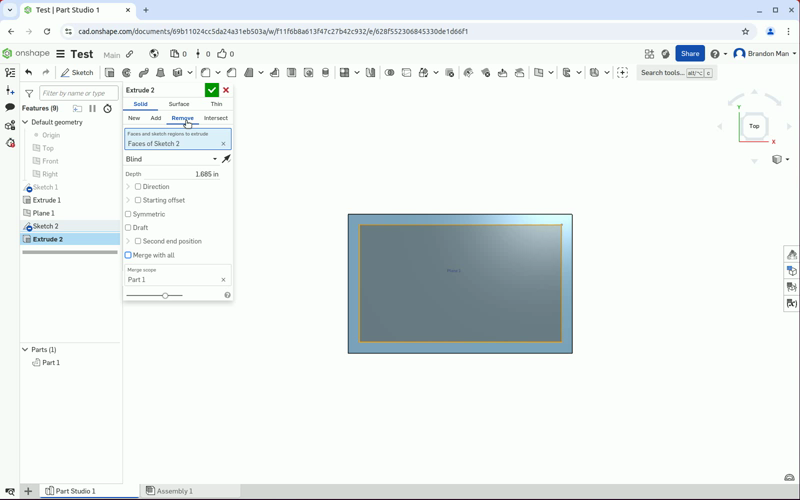
key(space)
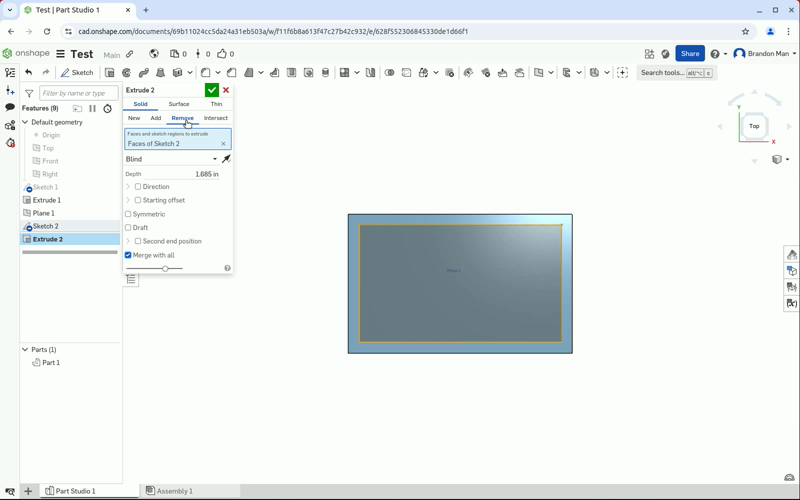
key(enter)
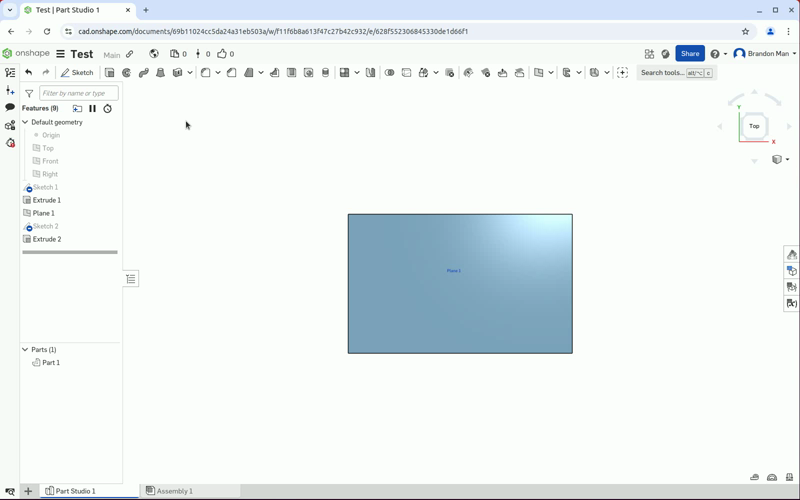
key(shift+h)
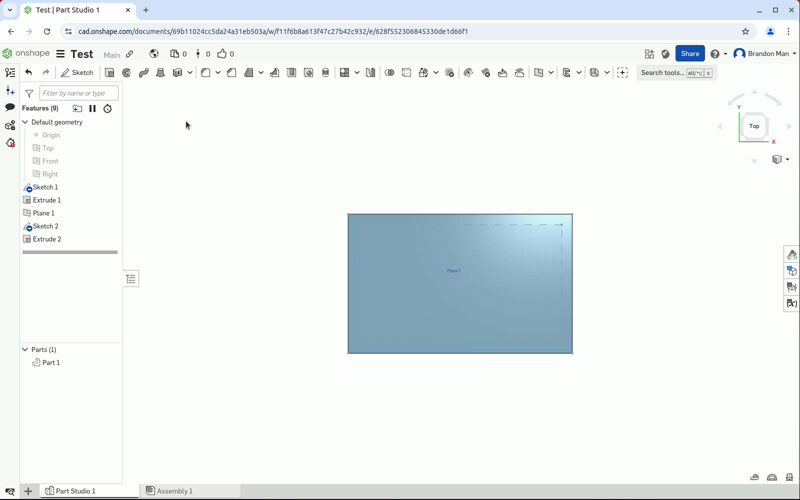
key(shift+h)
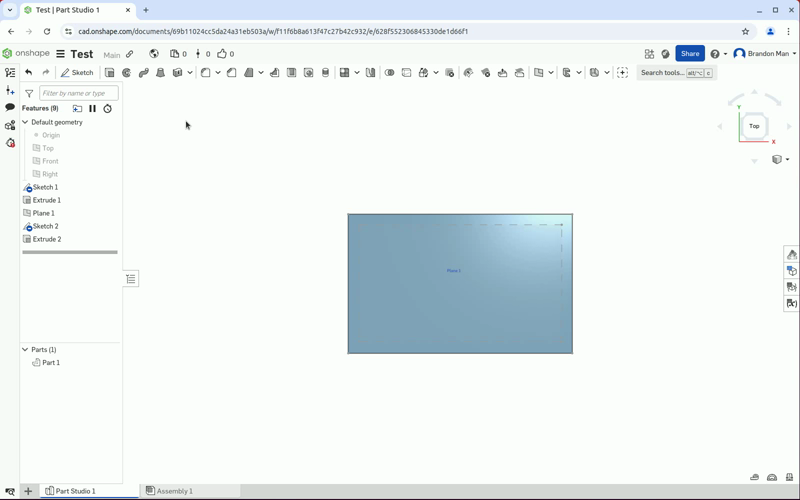
key(shift+7)
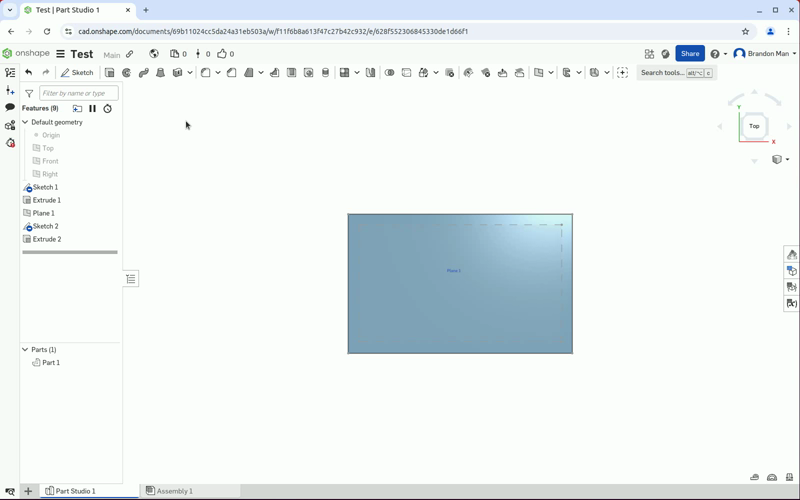
key(up, 3)
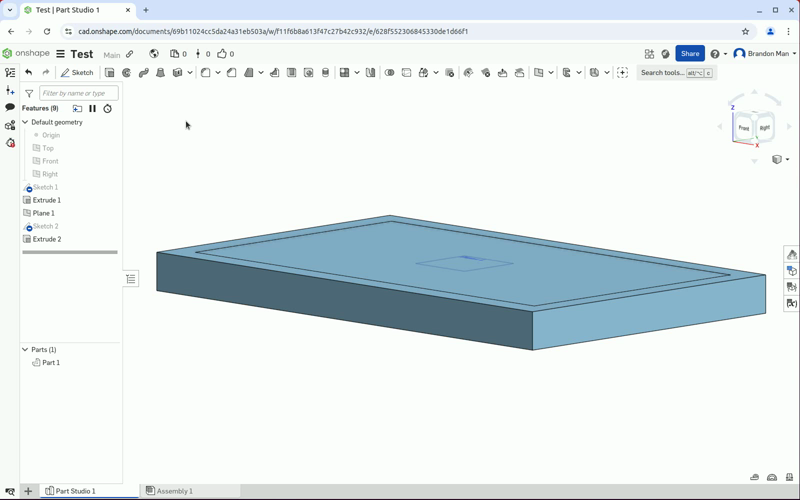
key(left, 3)
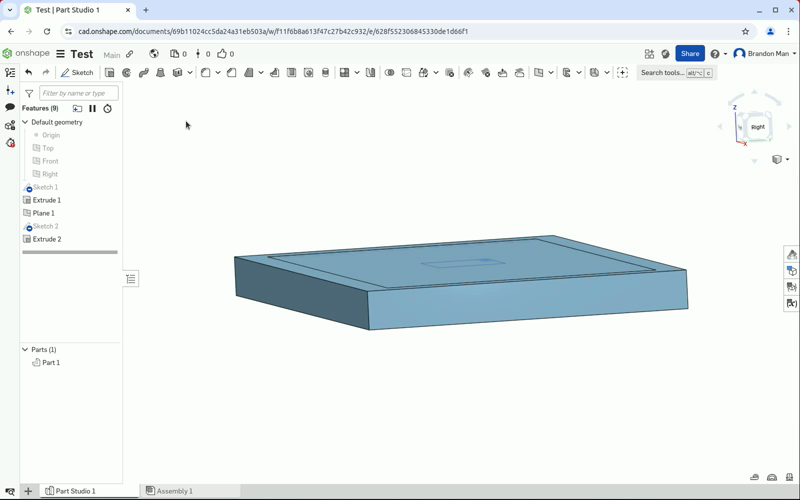
key(right, 3)
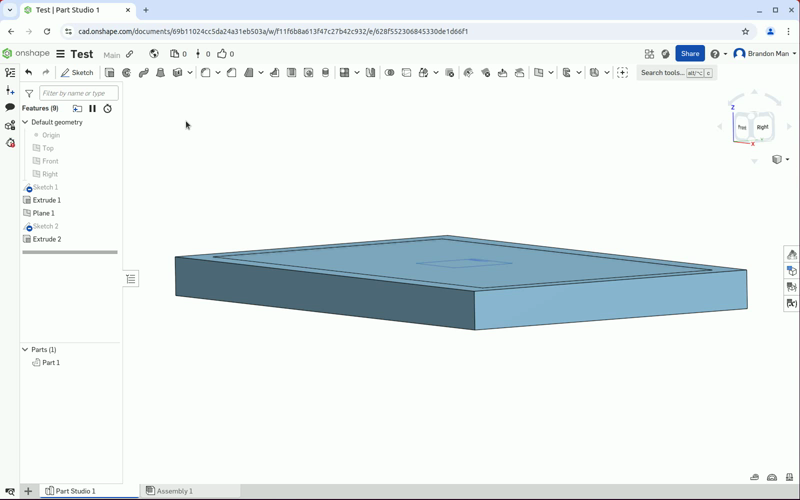
key(down, 3)
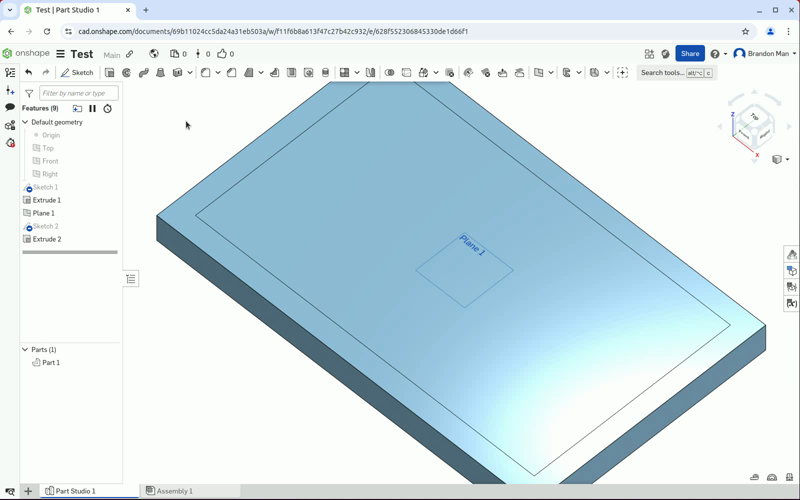
mouse_move(73, 189)
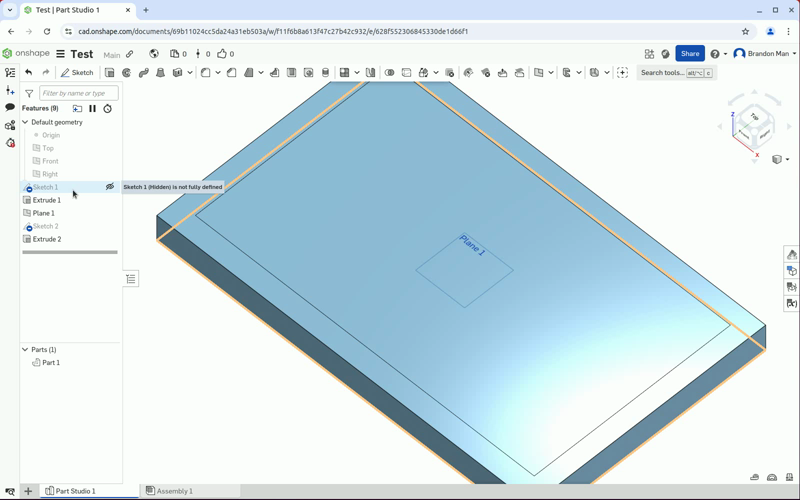
click(73, 189)